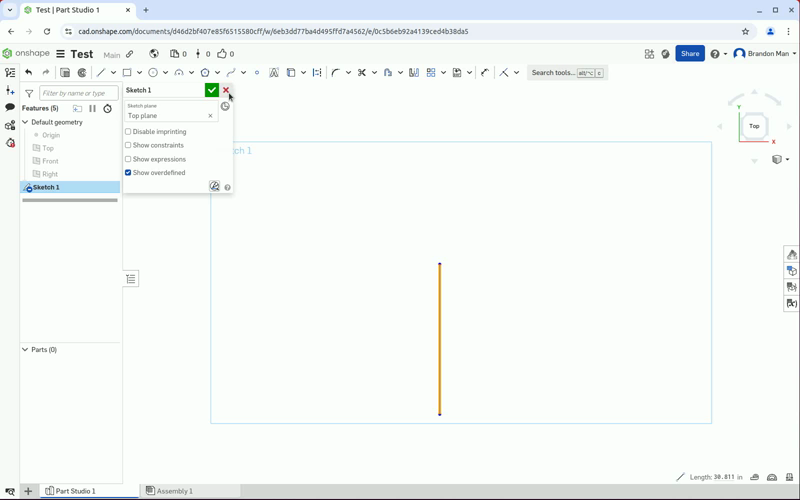
key(shift+h)
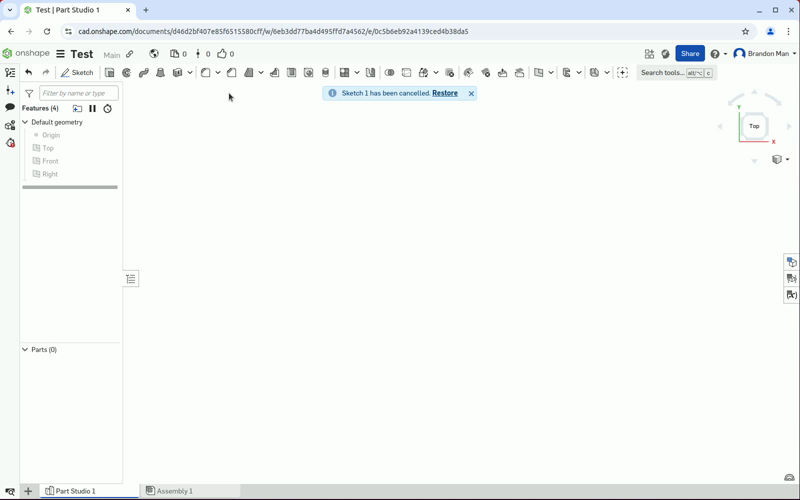
mouse_move(73, 352)
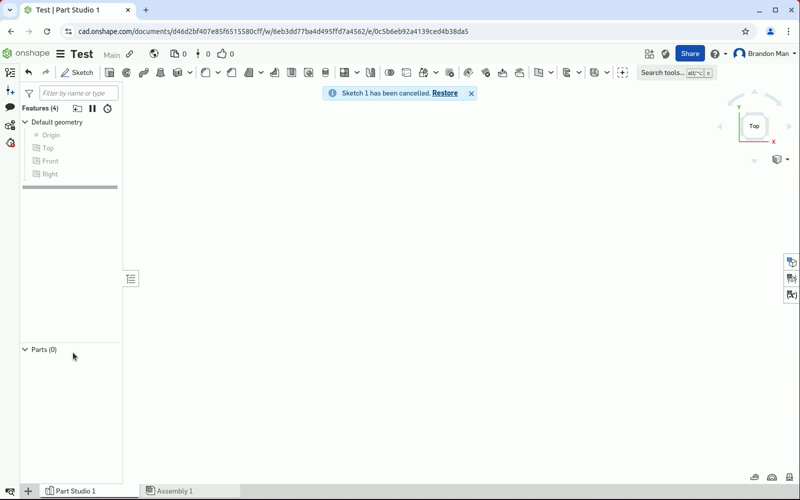
key(y)
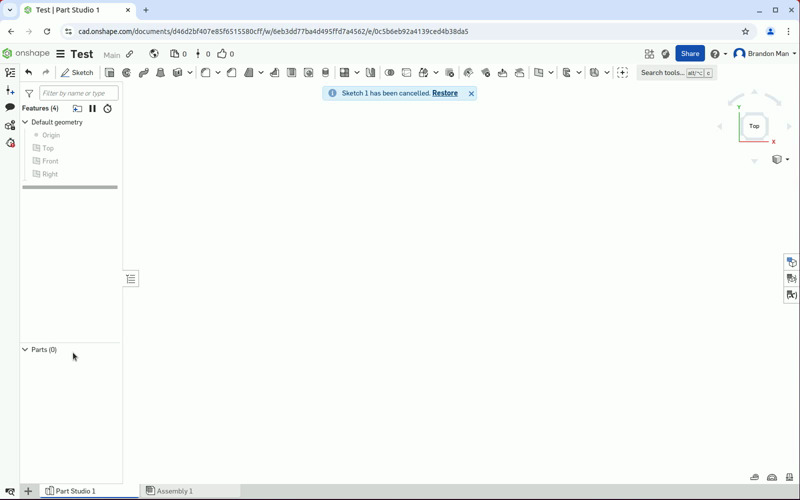
key(shift+p)
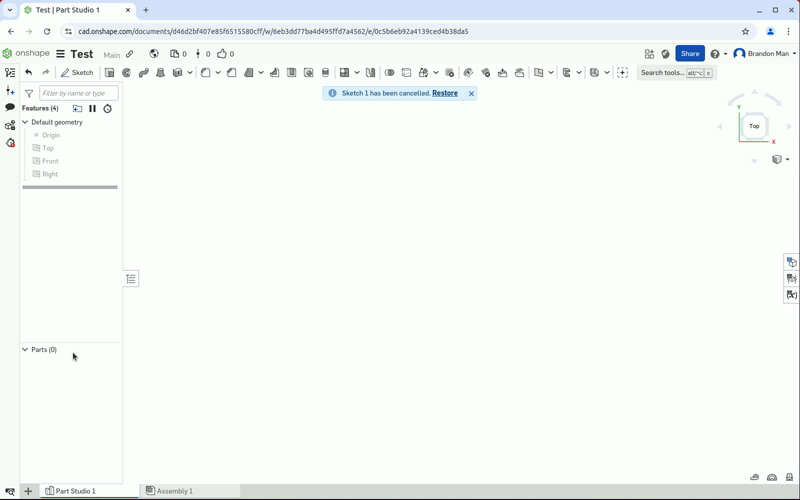
key(space)
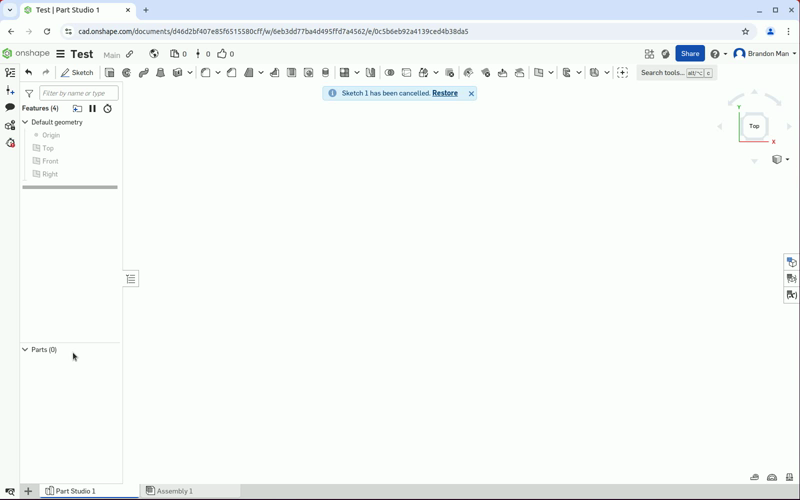
key_down(shift)
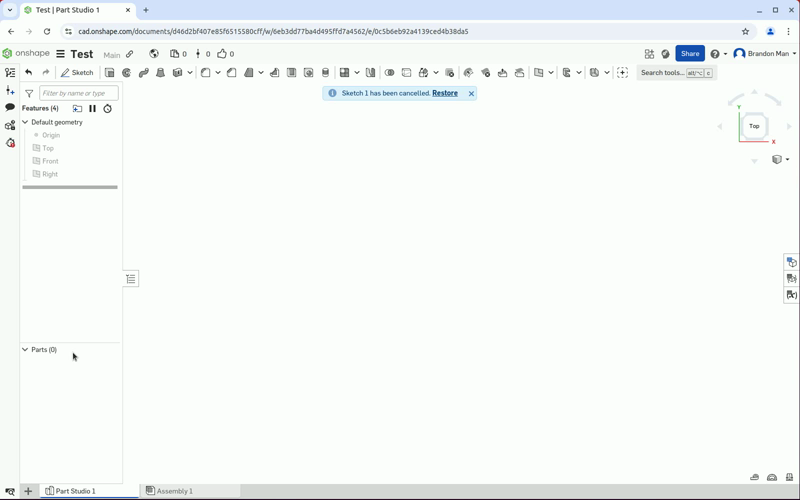
key(up)
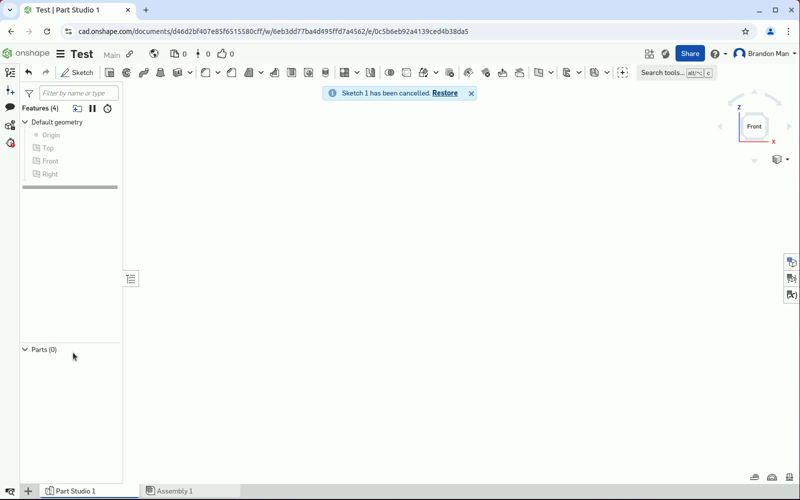
key_up(shift)
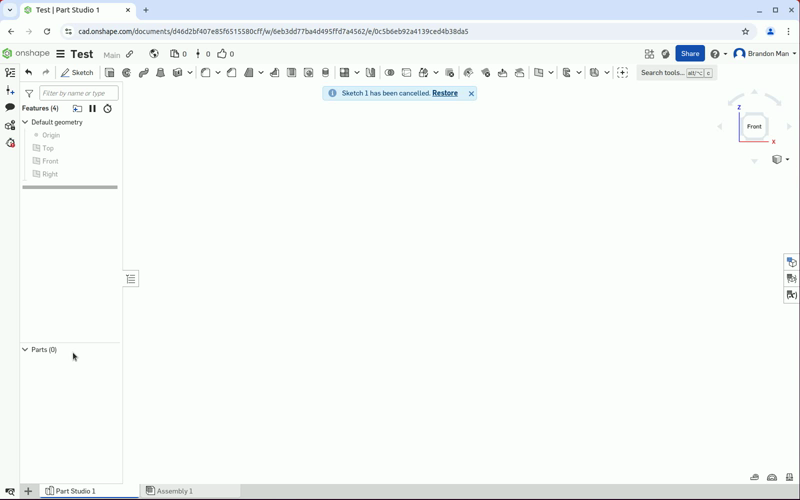
mouse_move(73, 352)
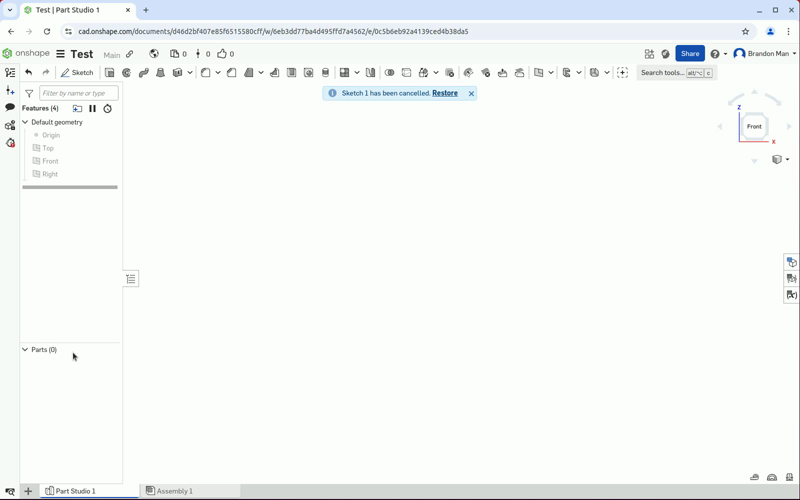
key(shift+y)
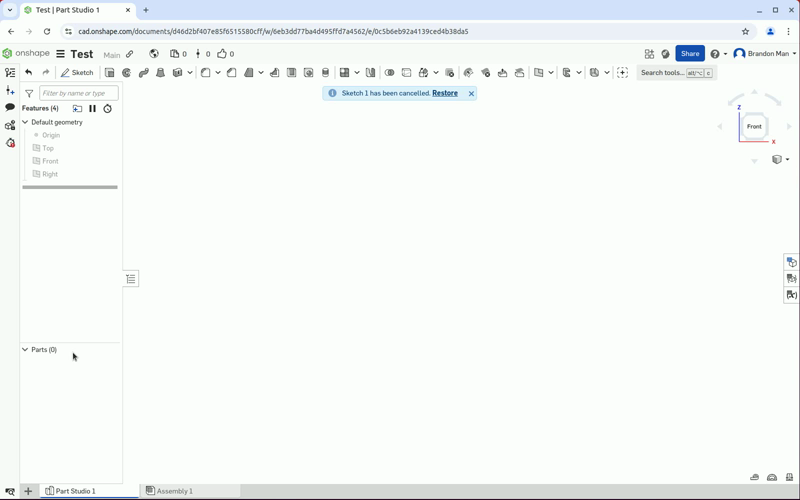
key(shift+s)
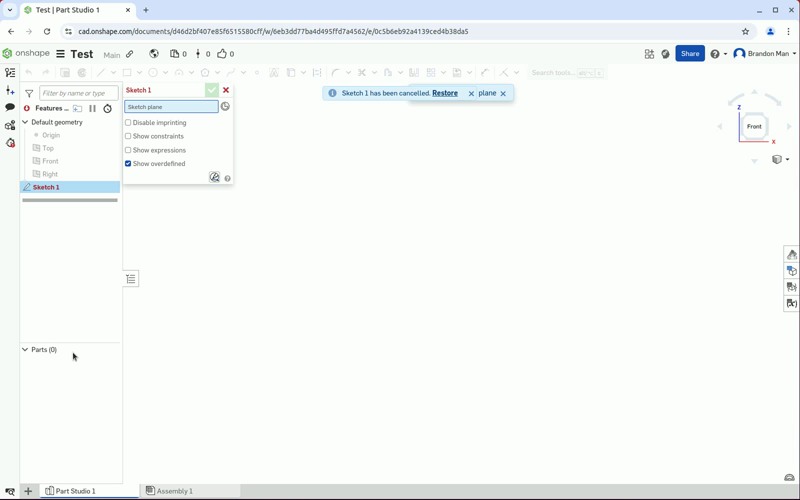
mouse_move(73, 163)
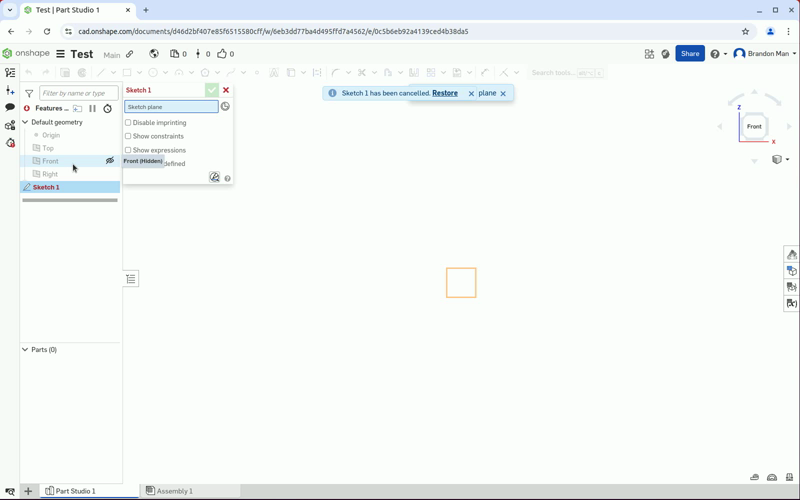
click(73, 163)
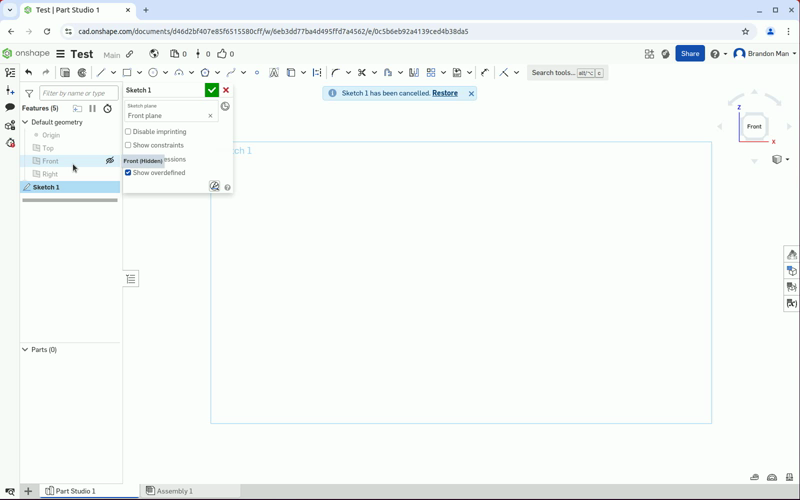
mouse_move(73, 352)
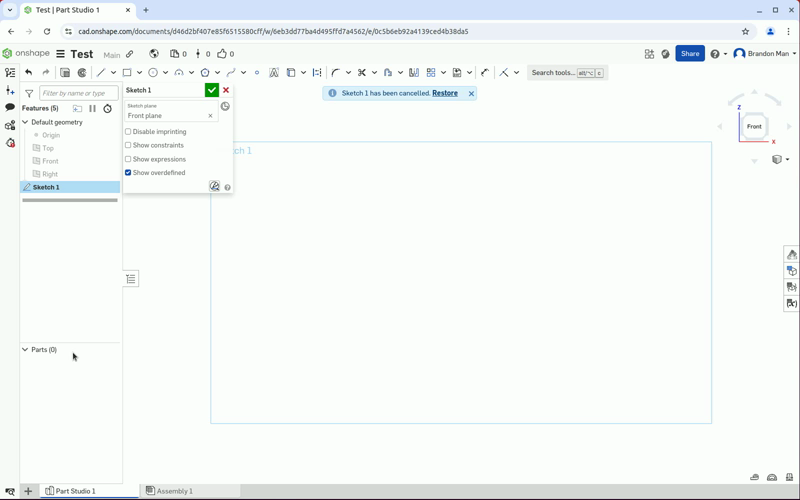
key(y)
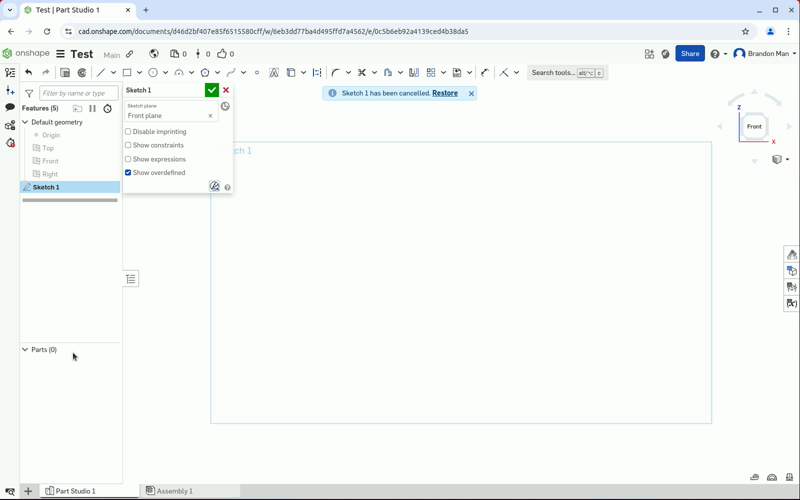
key(c)
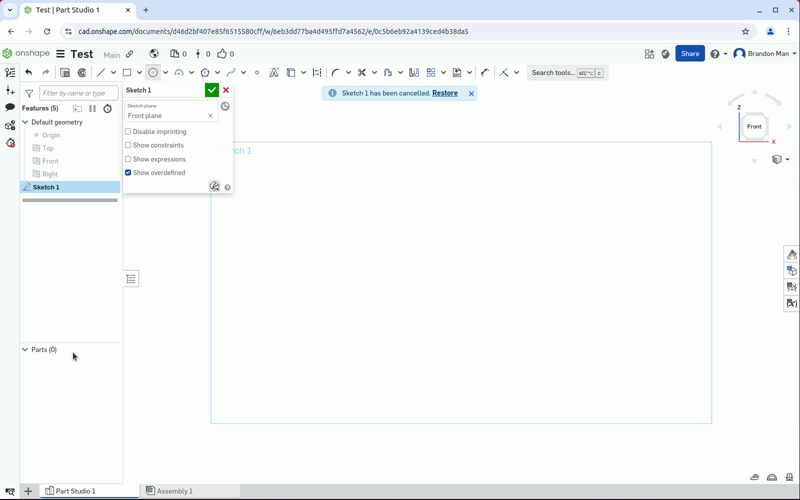
key_down(shift)
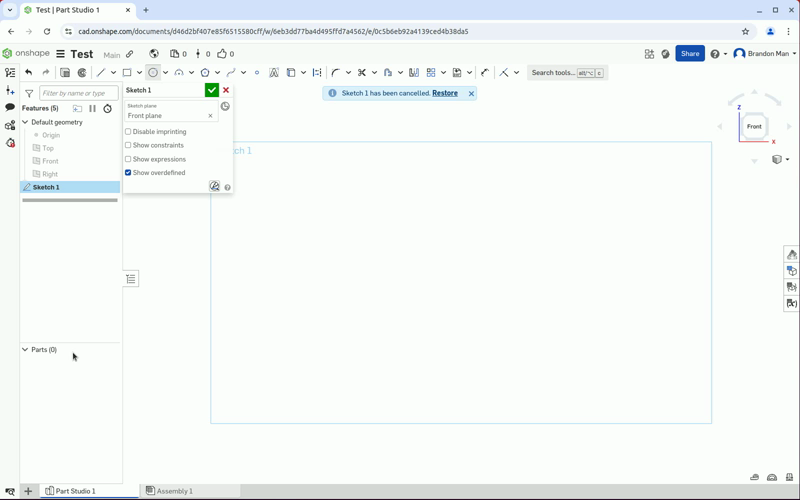
mouse_move(461, 282)
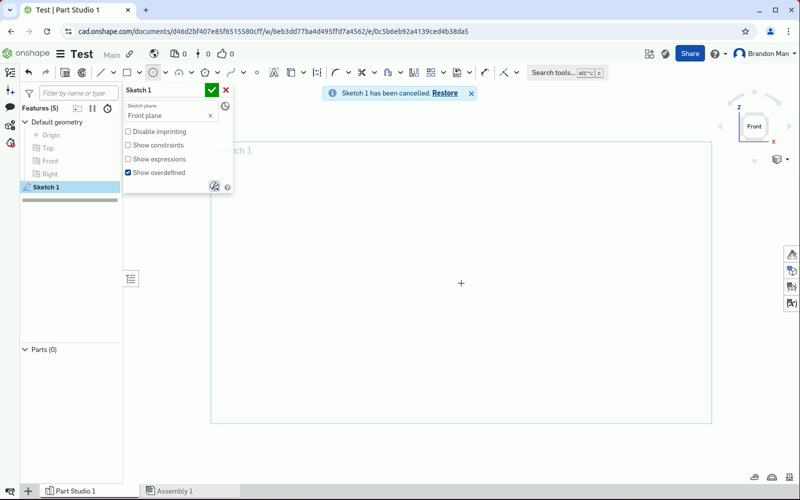
click(461, 282)
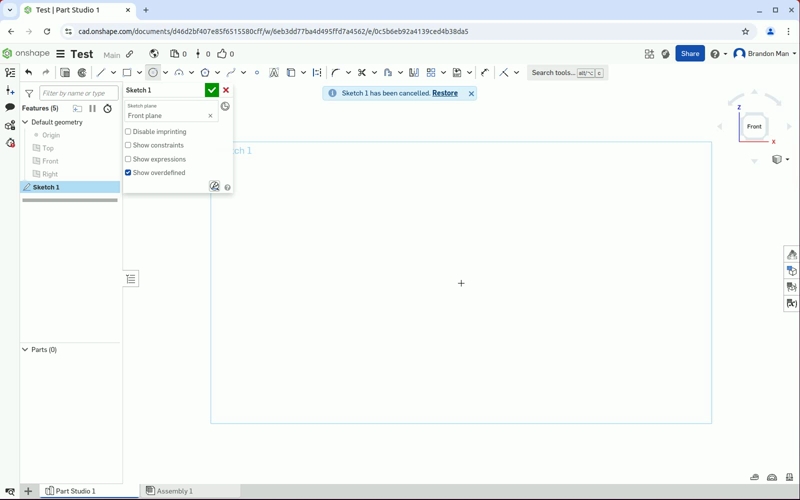
key_up(shift)
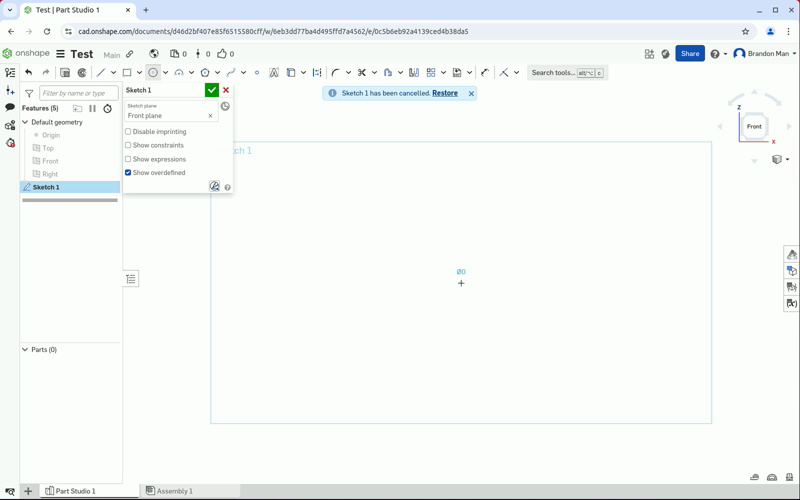
mouse_move(467, 282)
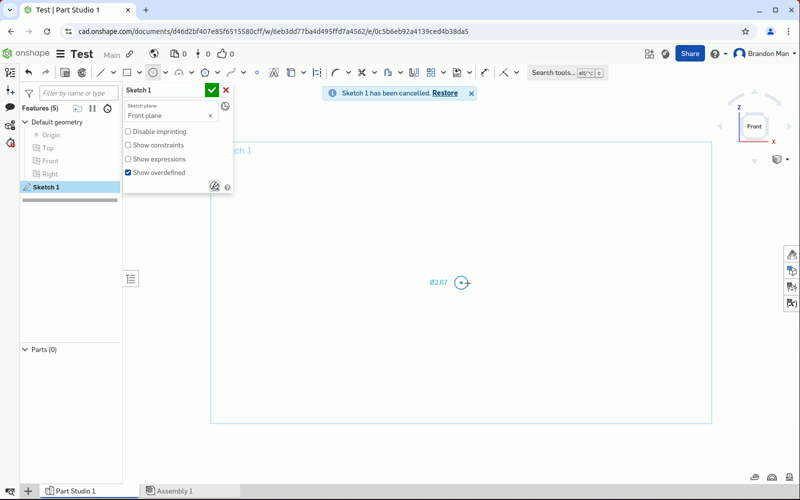
click(467, 282)
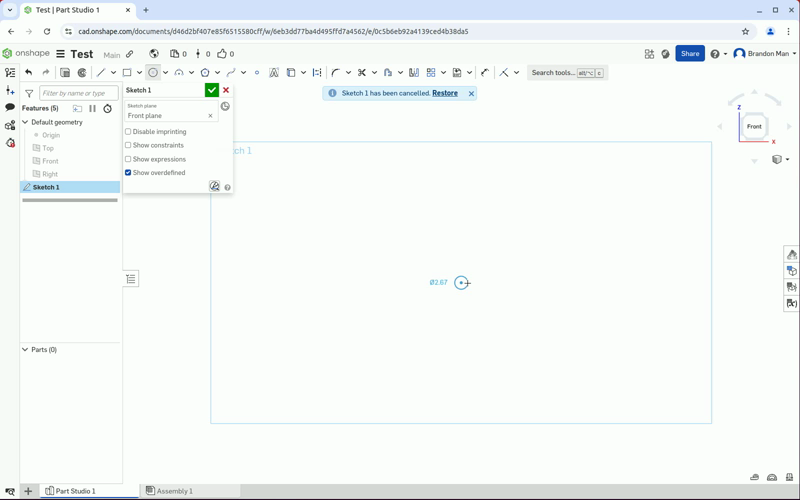
key(esc)
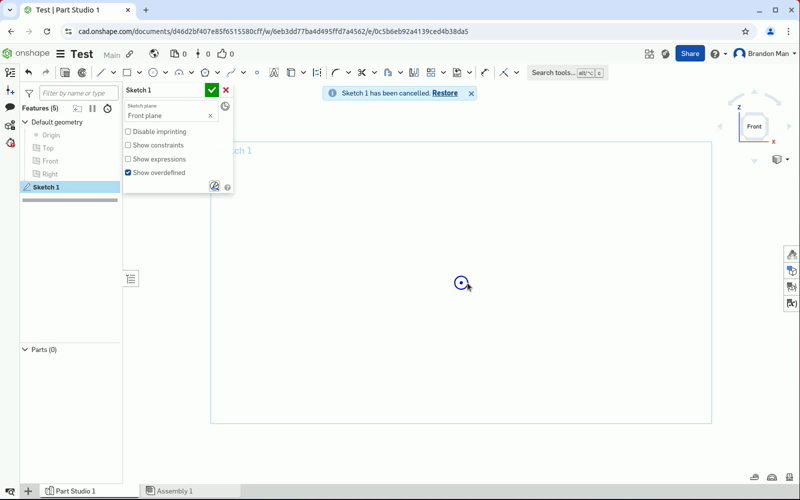
mouse_move(458, 282)
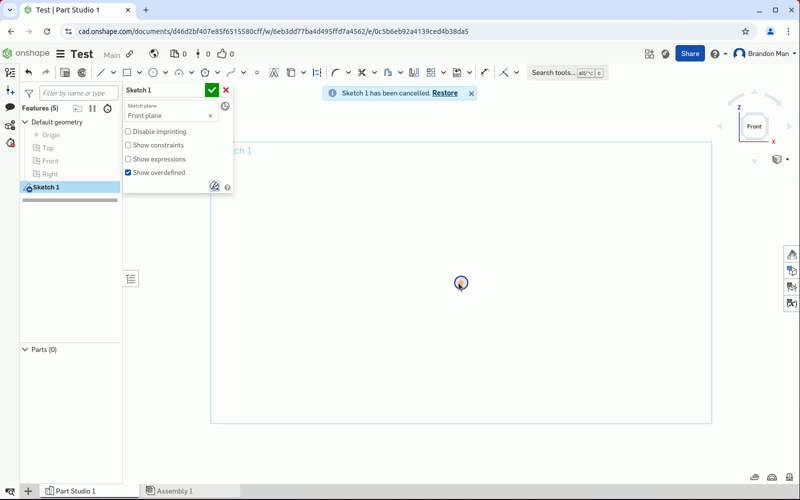
scroll(6)
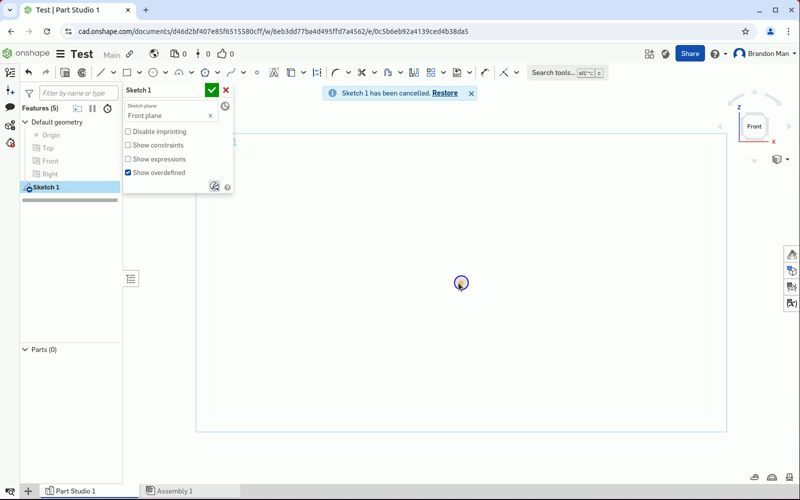
scroll(6)
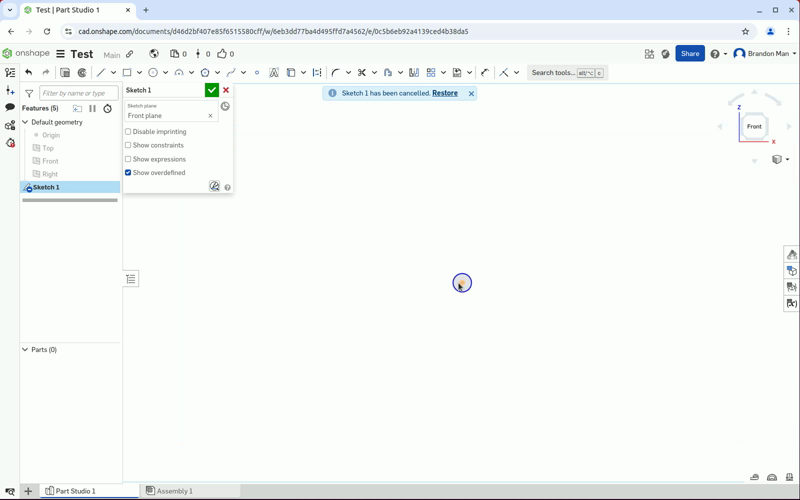
scroll(6)
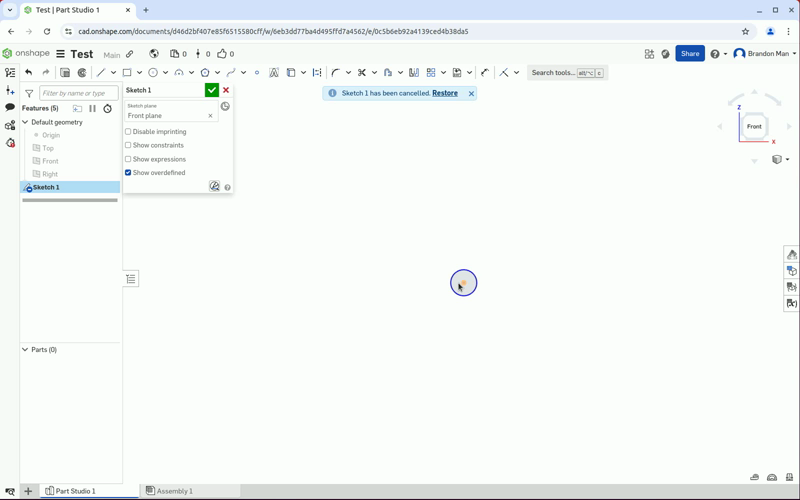
scroll(6)
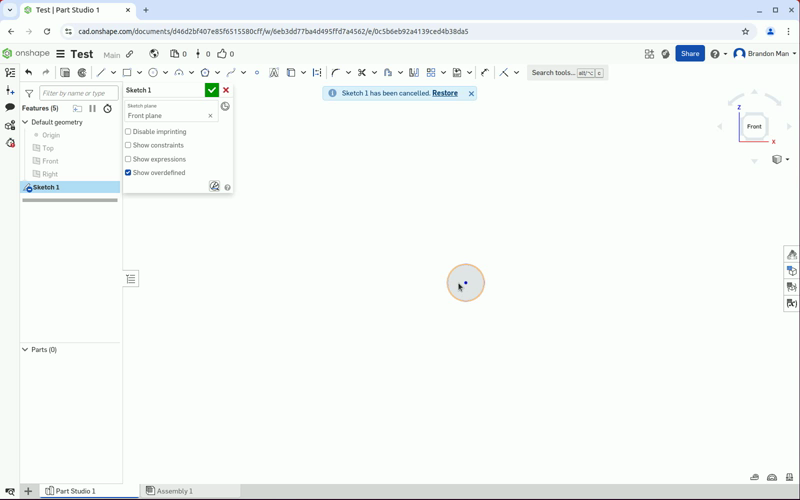
scroll(6)
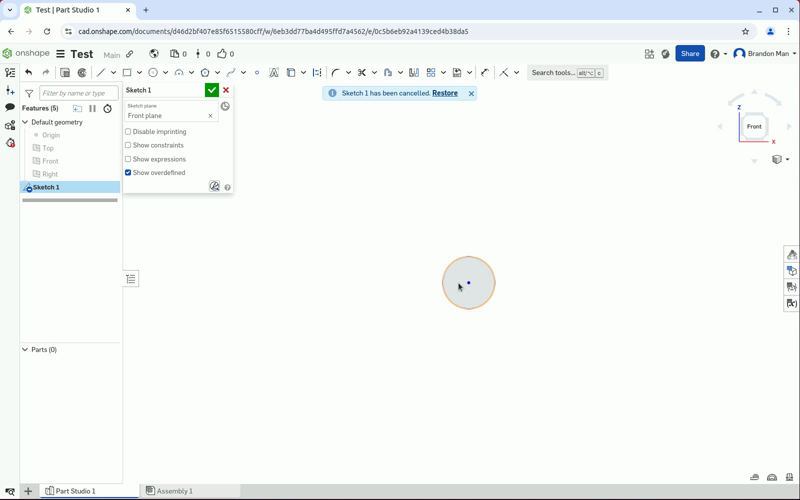
scroll(6)
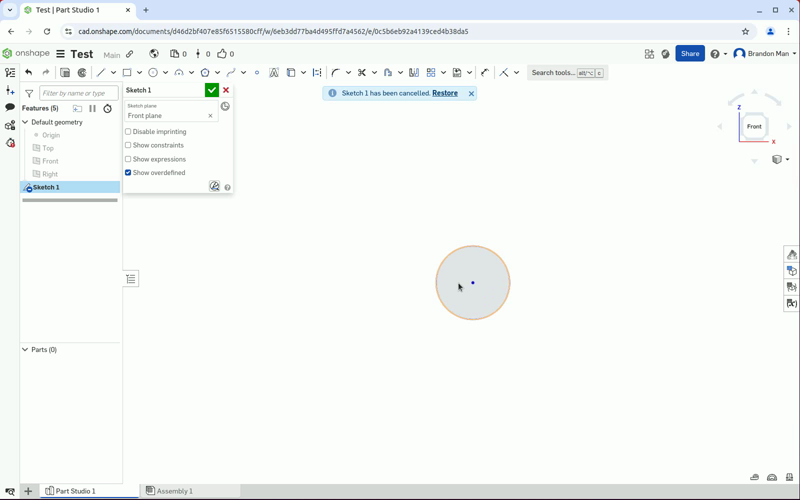
scroll(6)
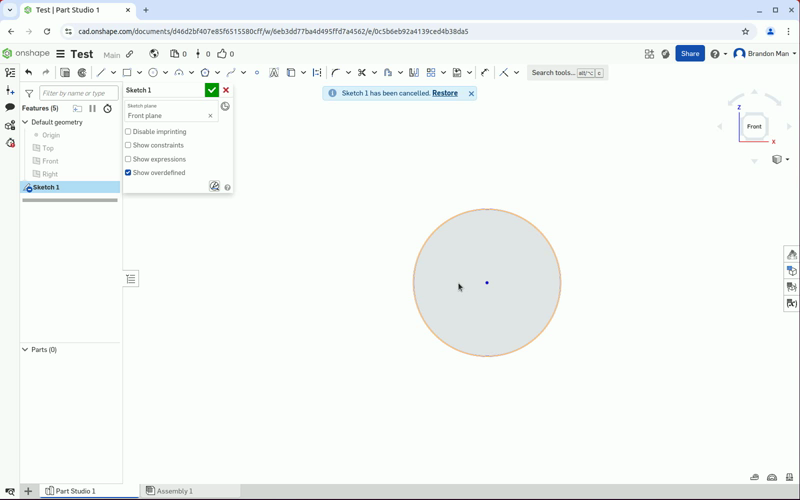
click(458, 282)
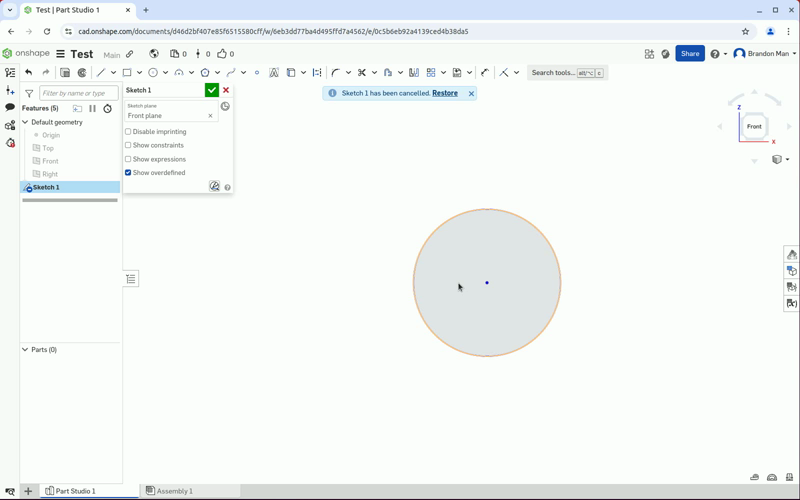
scroll(-6)
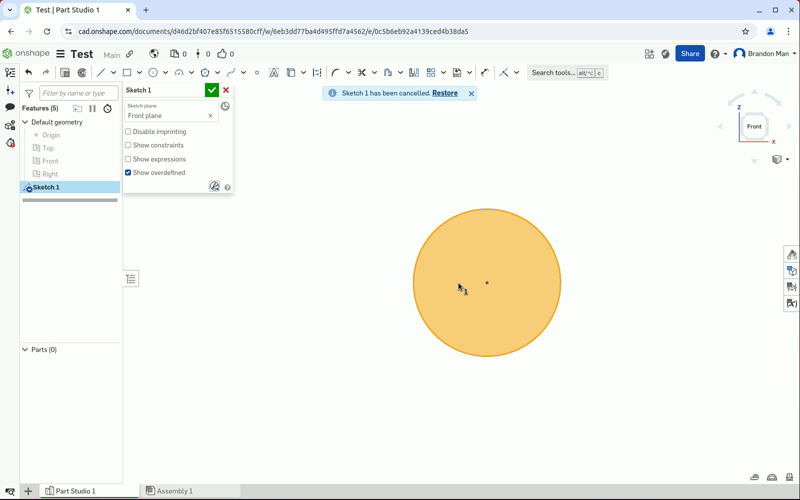
scroll(-6)
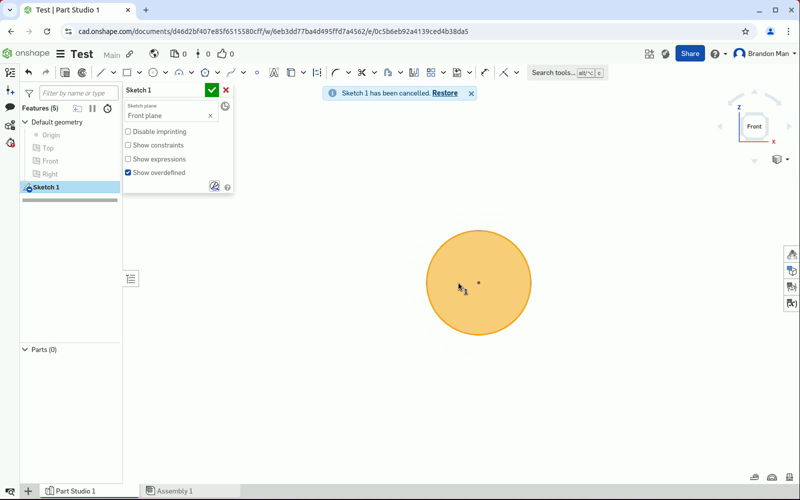
scroll(-6)
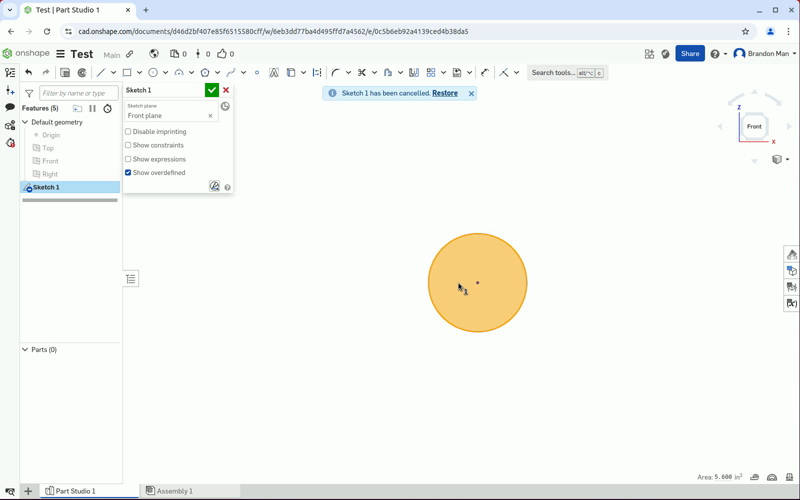
scroll(-6)
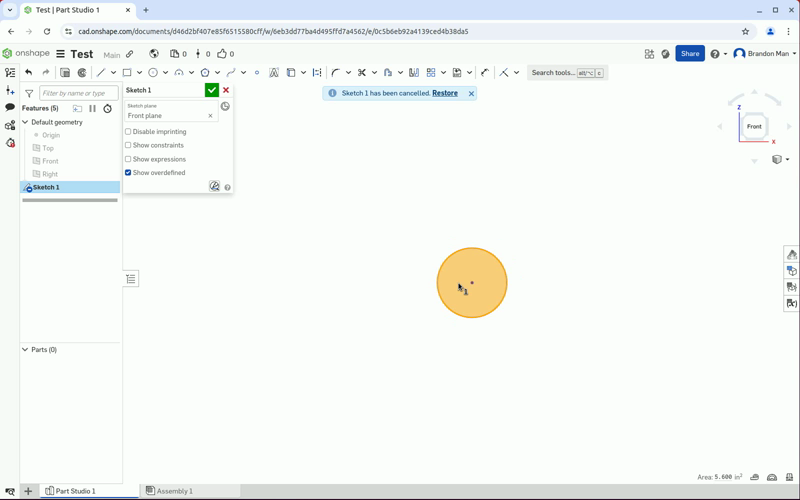
scroll(-6)
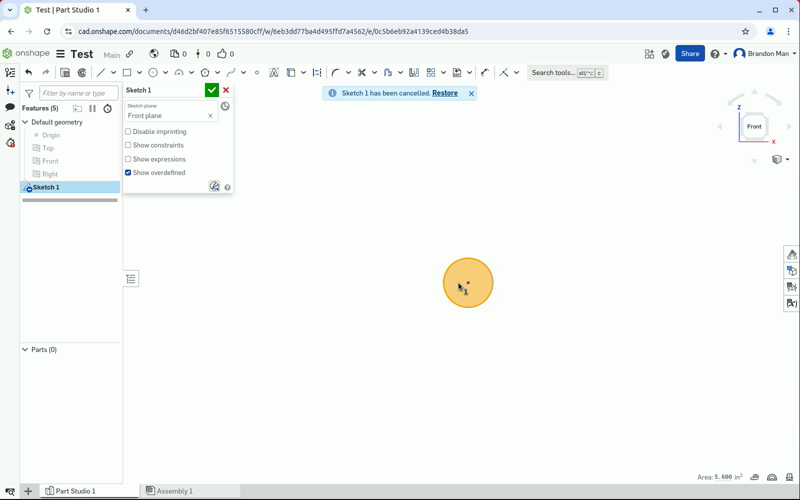
scroll(-6)
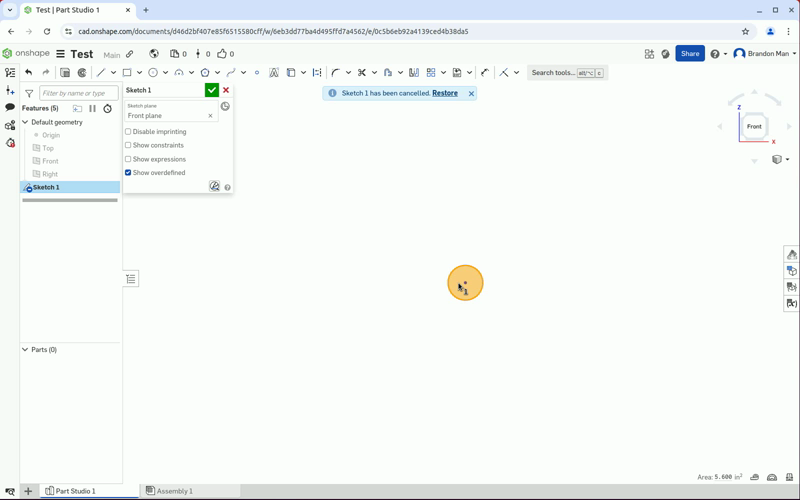
scroll(-6)
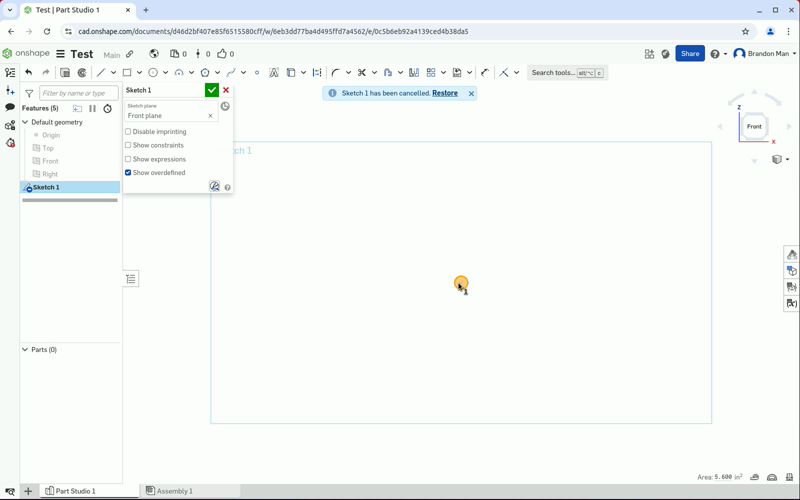
mouse_move(73, 352)
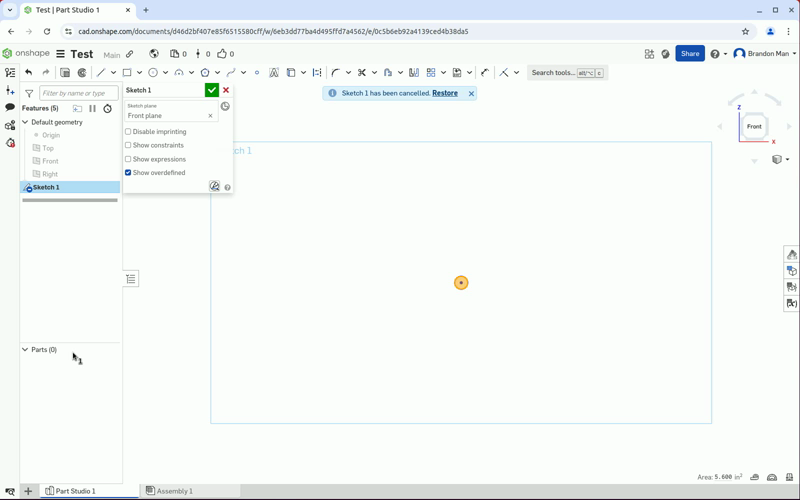
key(shift+y)
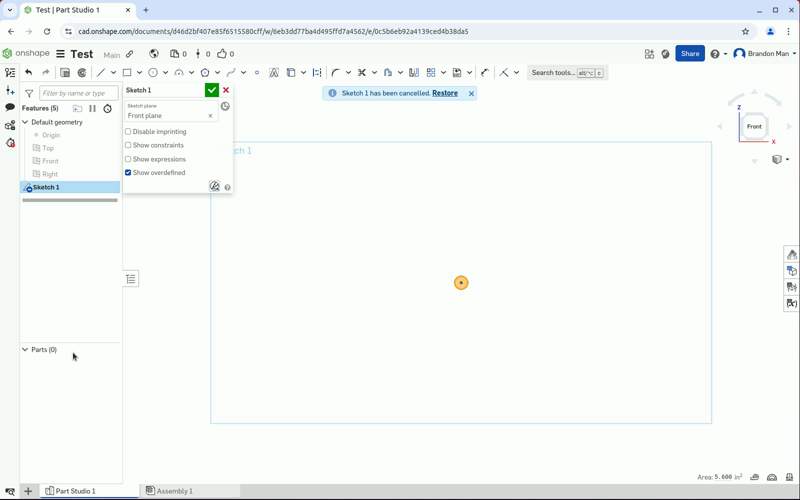
key(shift+e)
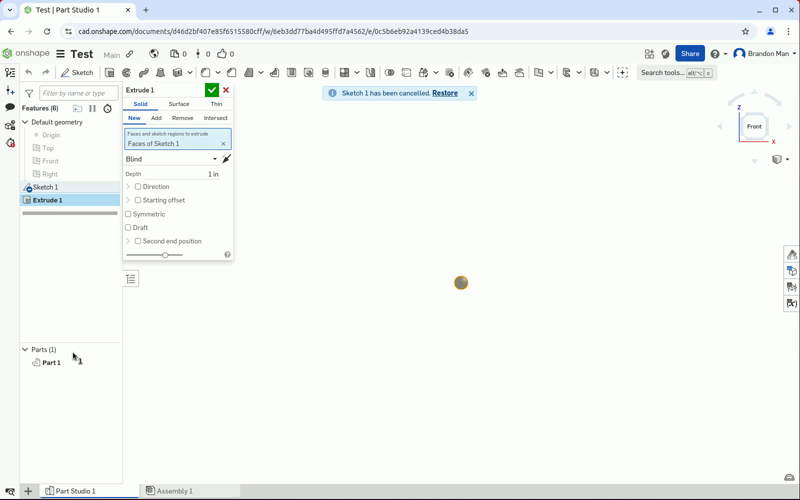
mouse_move(143, 106)
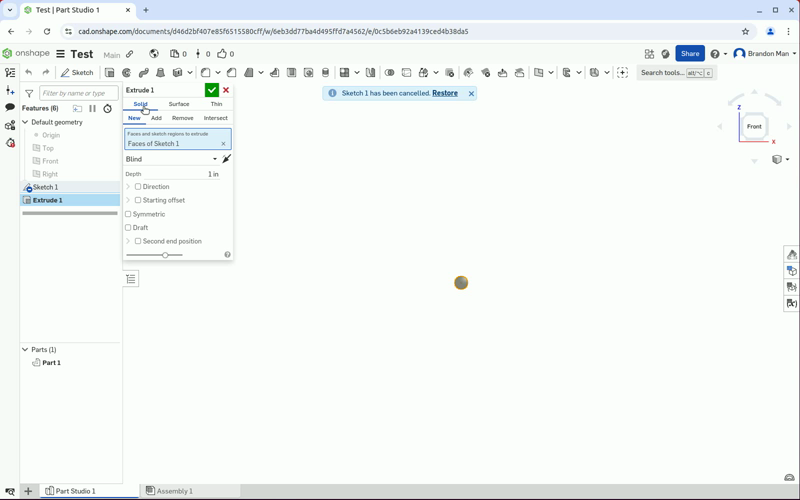
click(143, 106)
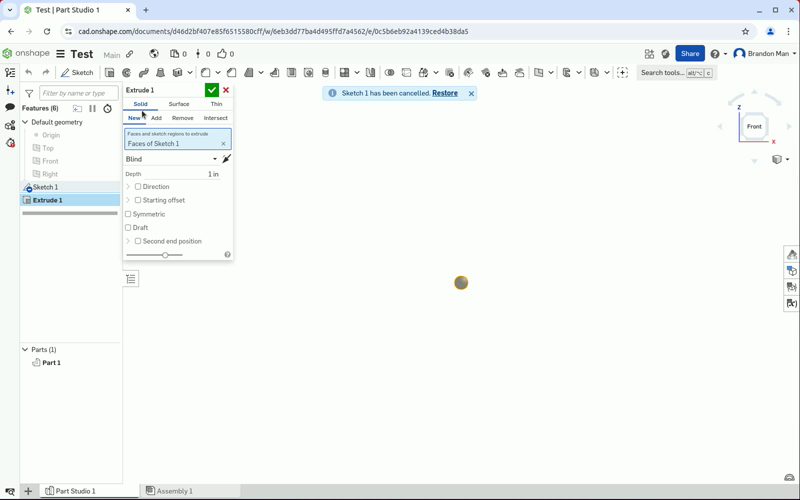
mouse_move(137, 120)
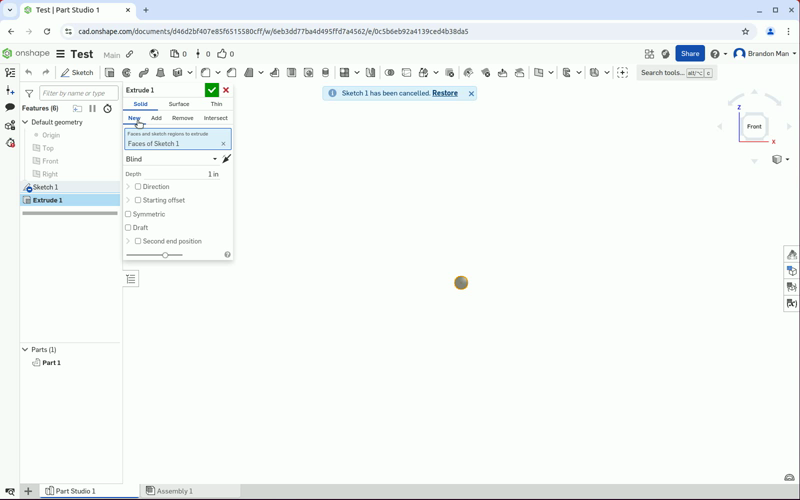
click(137, 120)
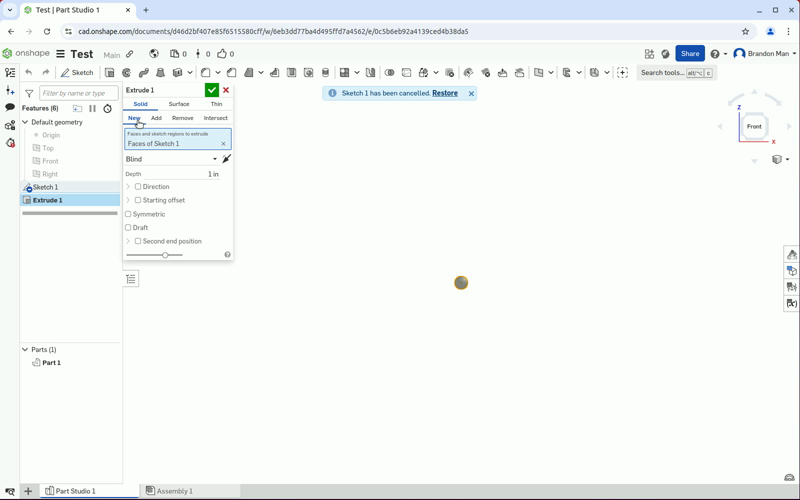
key(tab, 4)
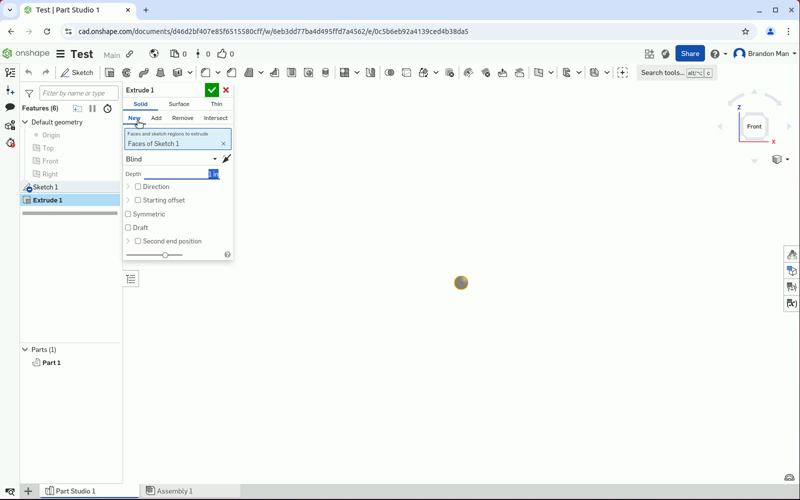
text(23.108)
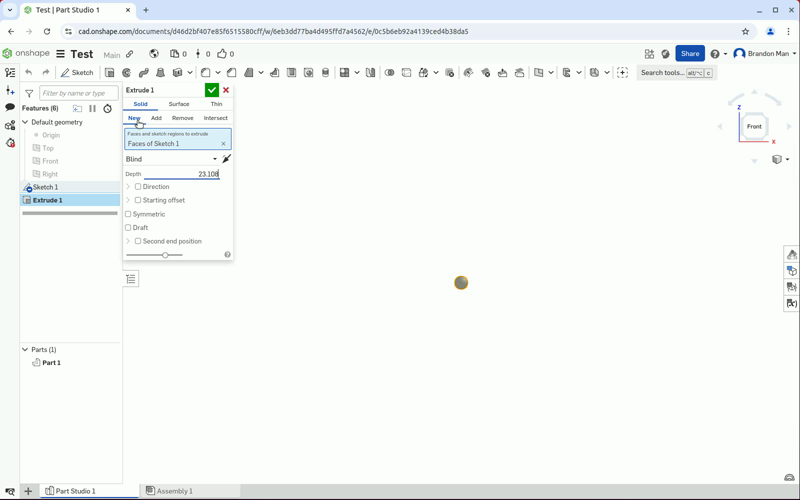
key(enter)
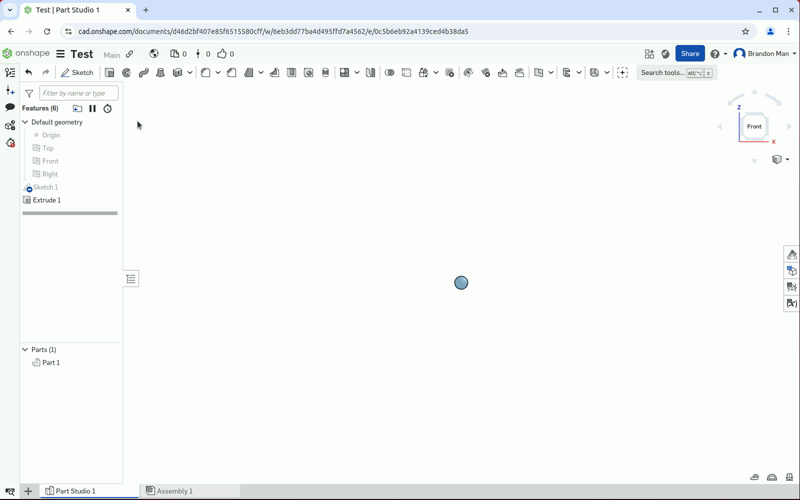
key(shift+h)
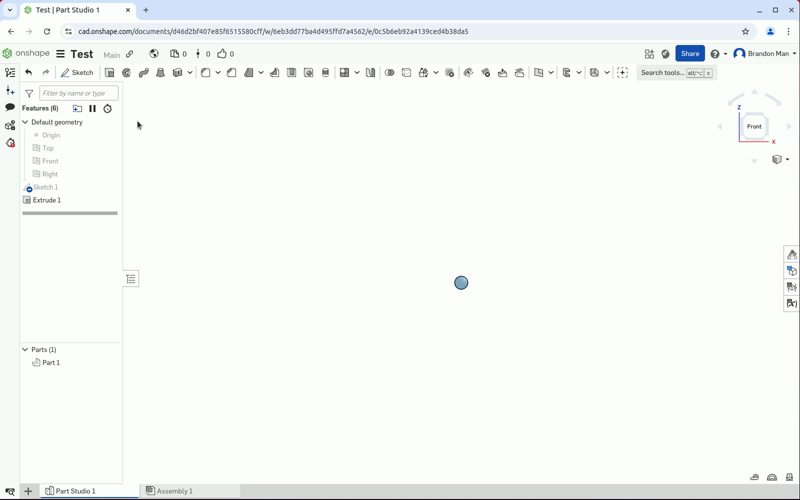
key(shift+h)
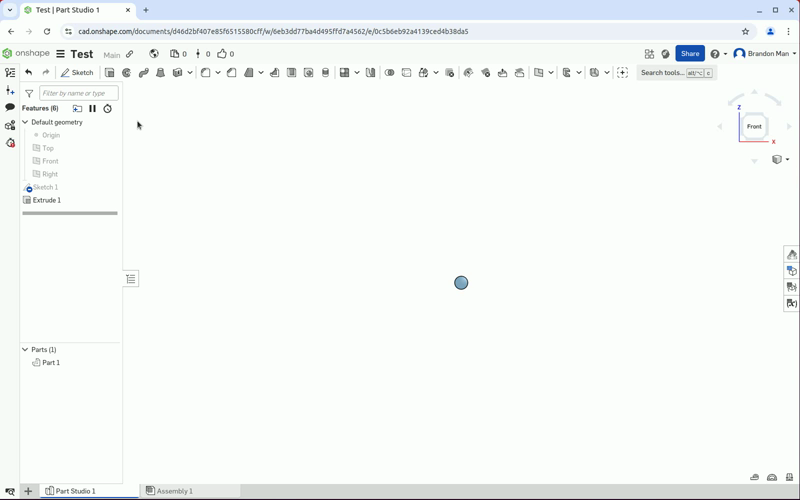
mouse_move(73, 189)
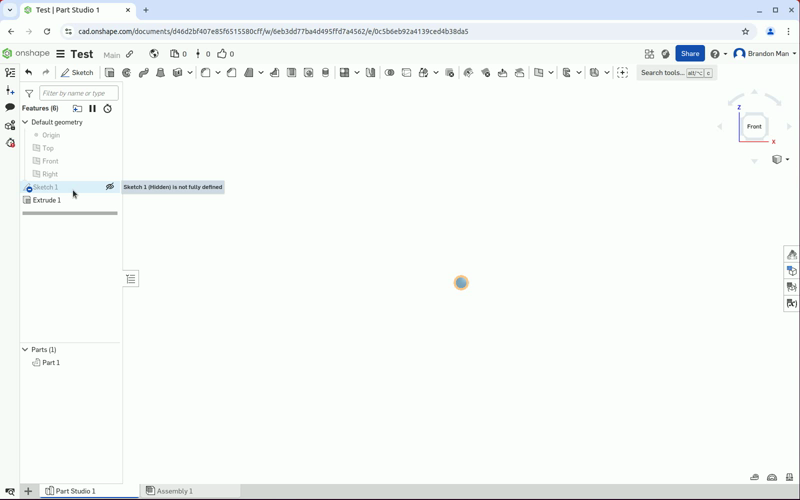
click(73, 189)
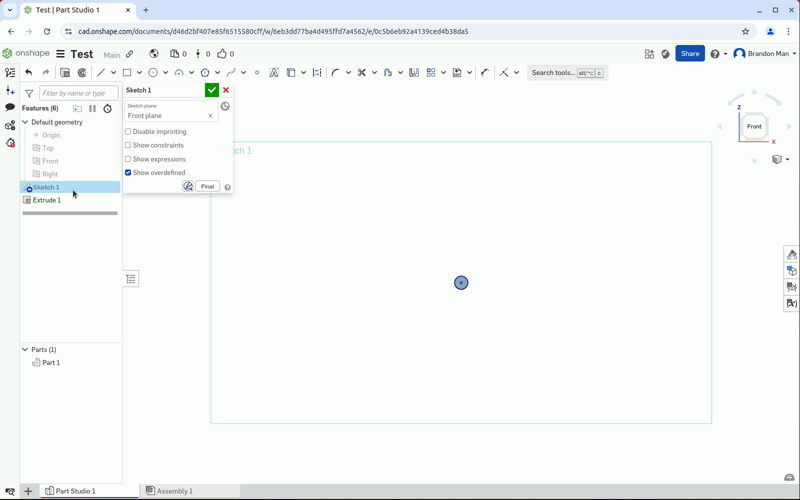
mouse_move(229, 92)
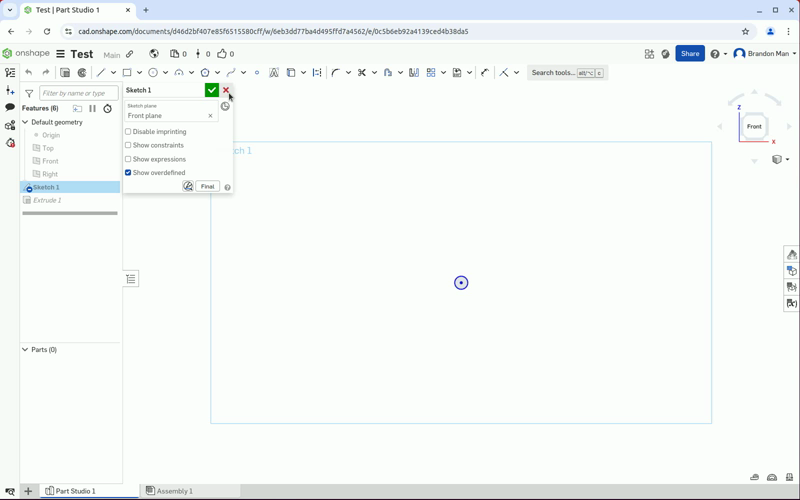
click(229, 92)
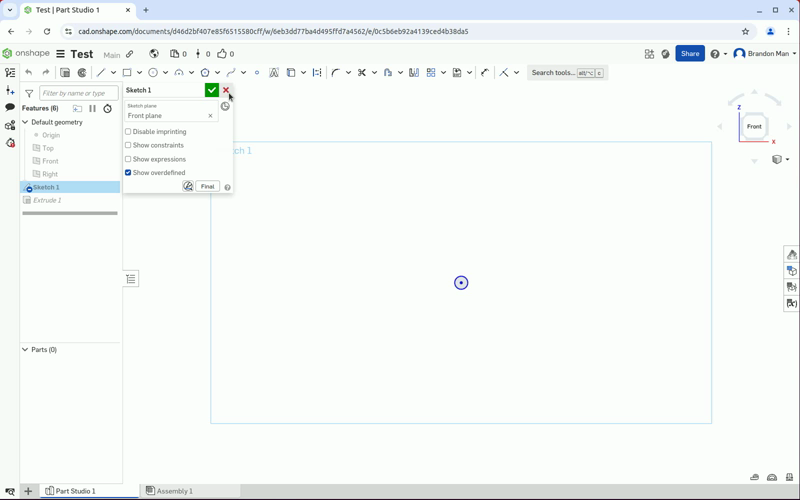
key(shift+s)
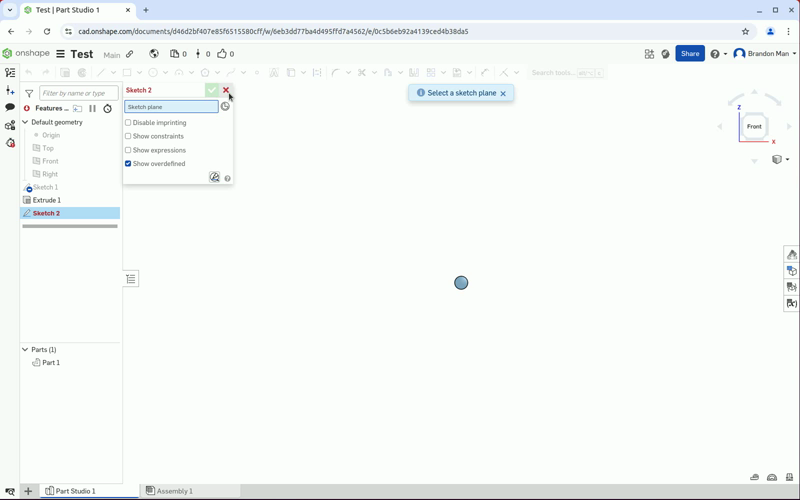
mouse_move(73, 163)
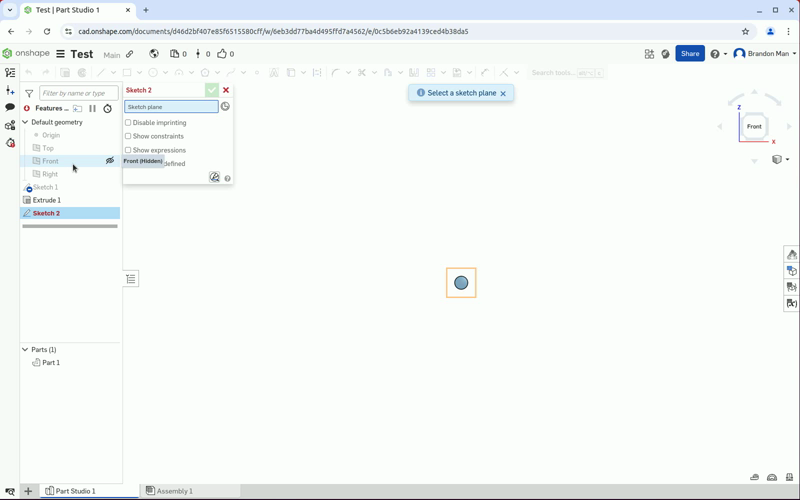
click(73, 163)
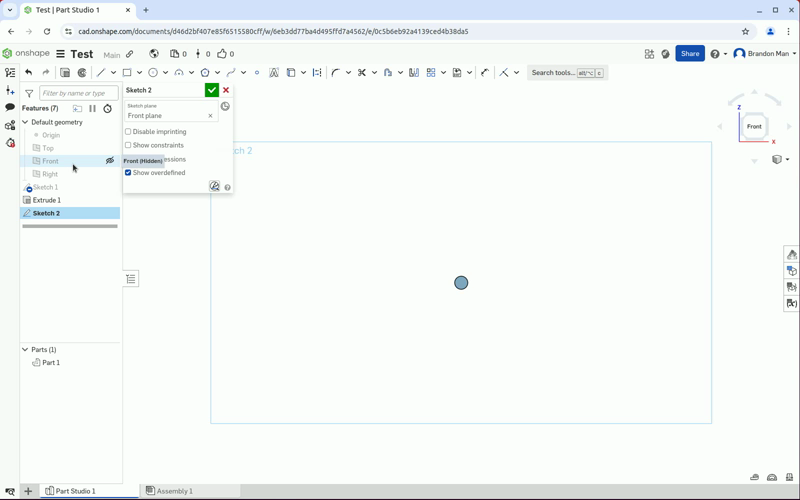
mouse_move(73, 352)
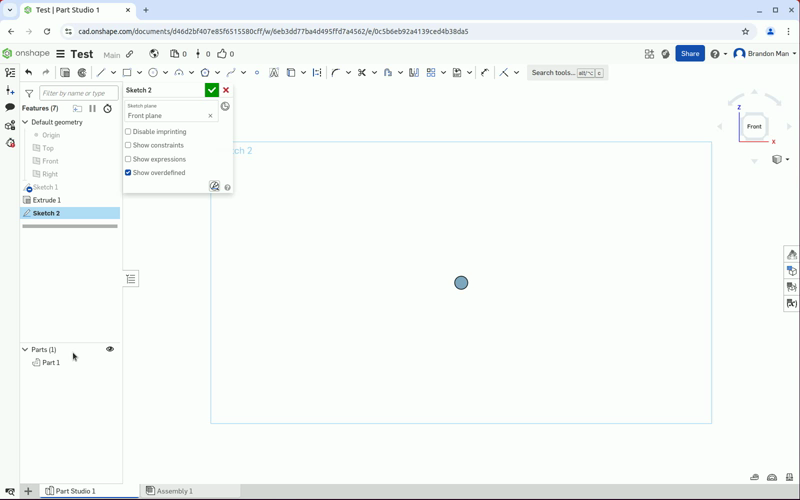
key(y)
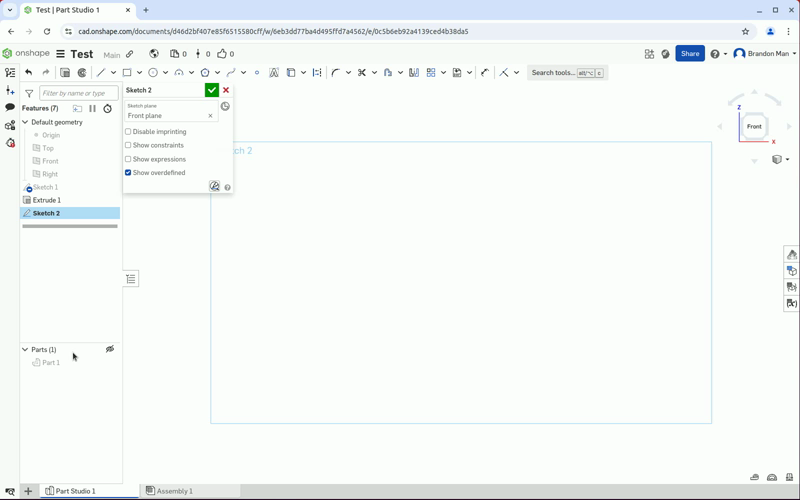
key(c)
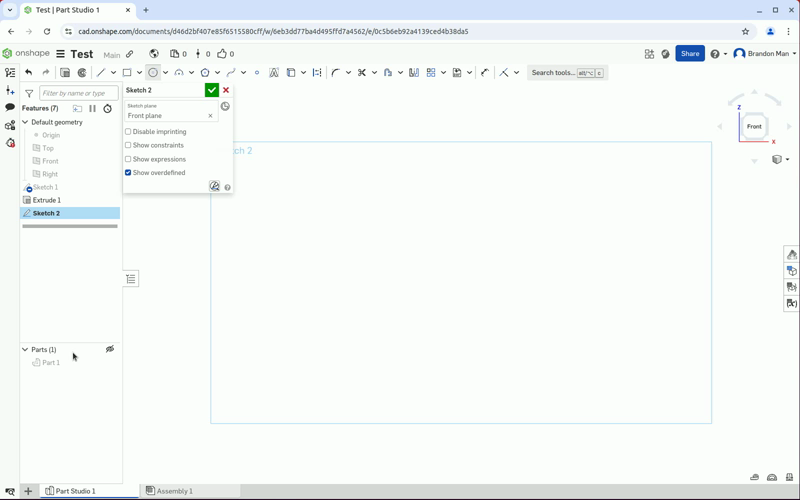
key_down(shift)
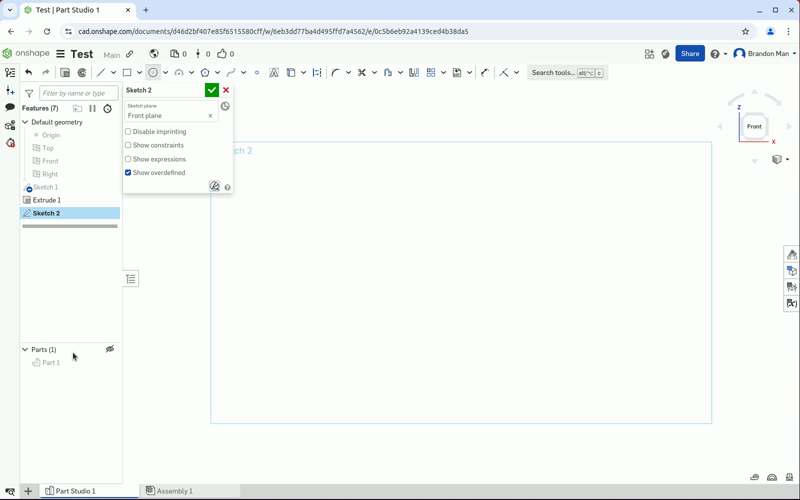
mouse_move(461, 282)
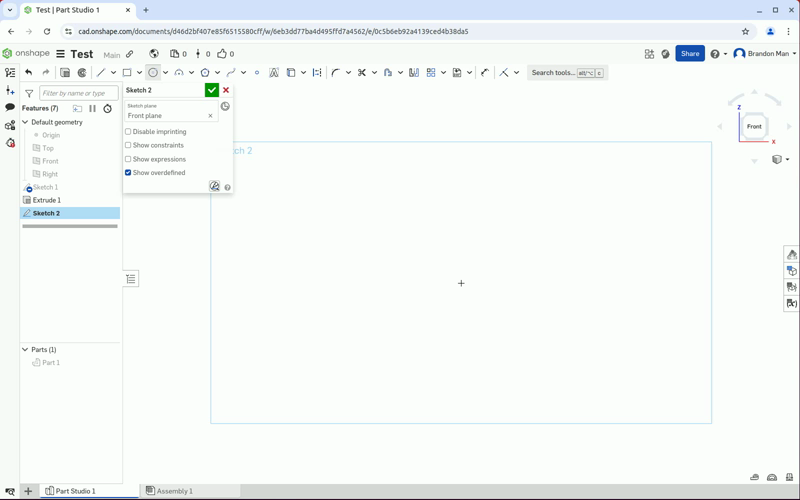
click(461, 282)
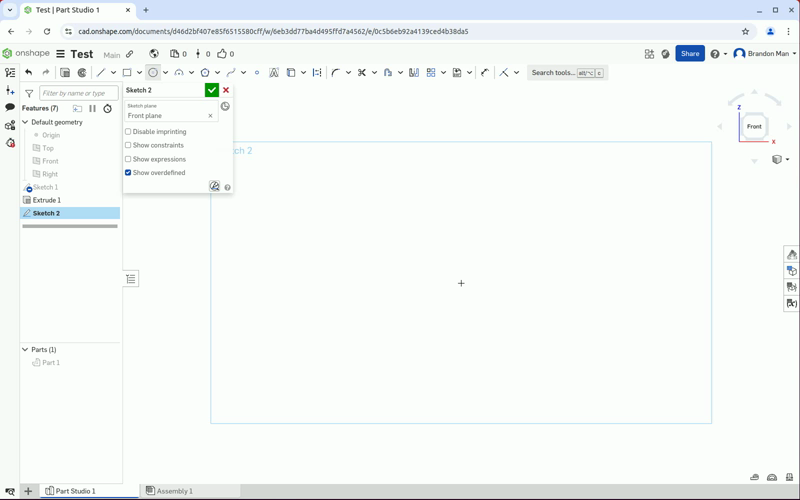
key_up(shift)
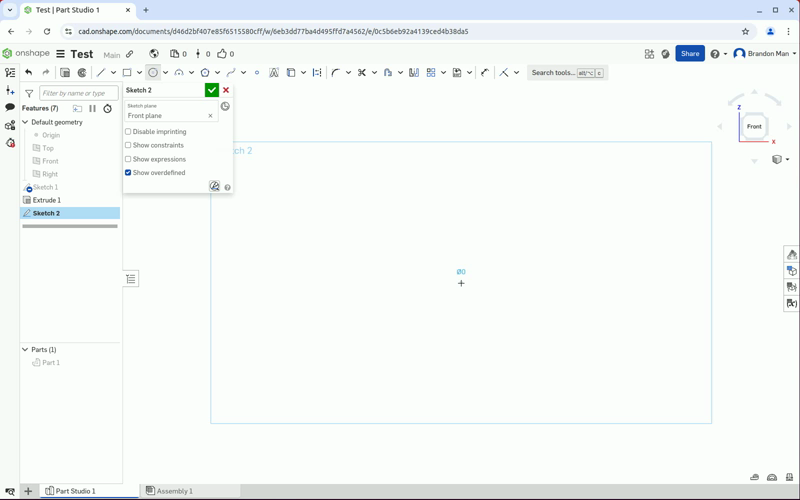
mouse_move(498, 282)
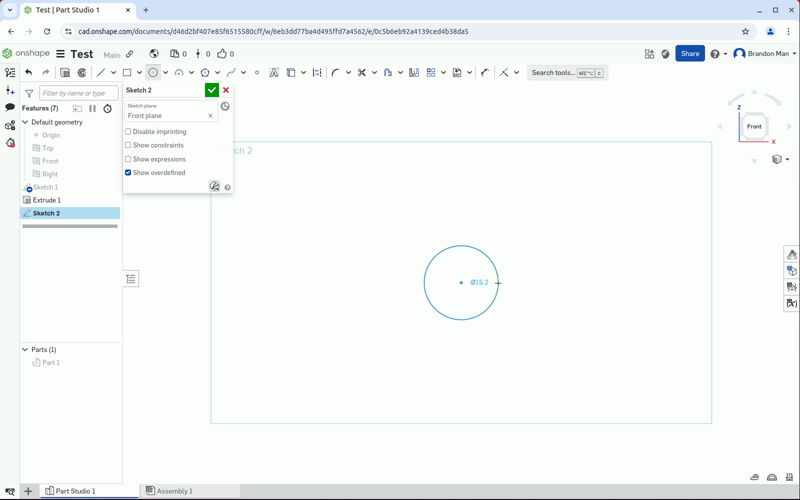
click(498, 282)
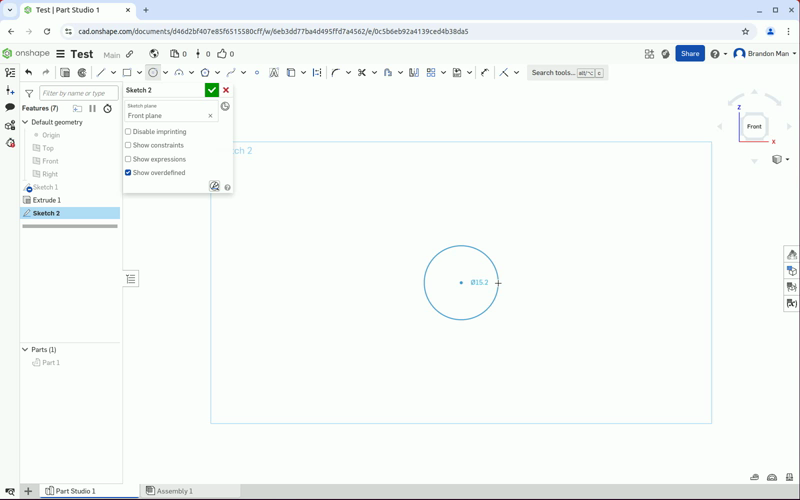
key(esc)
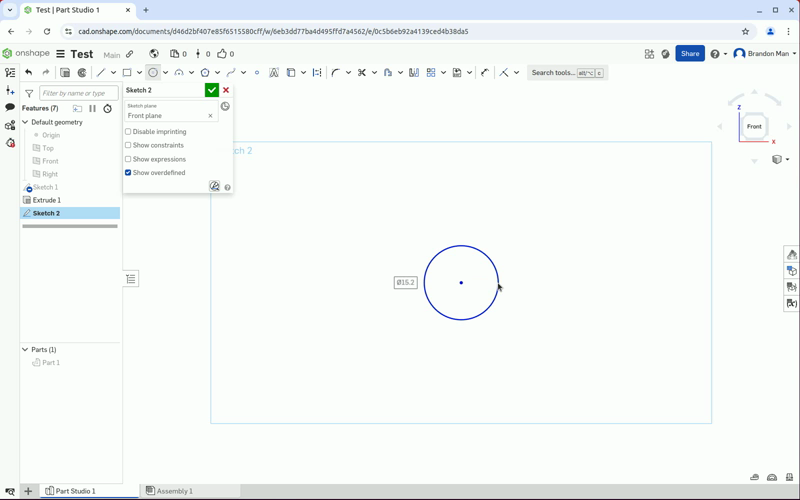
mouse_move(435, 298)
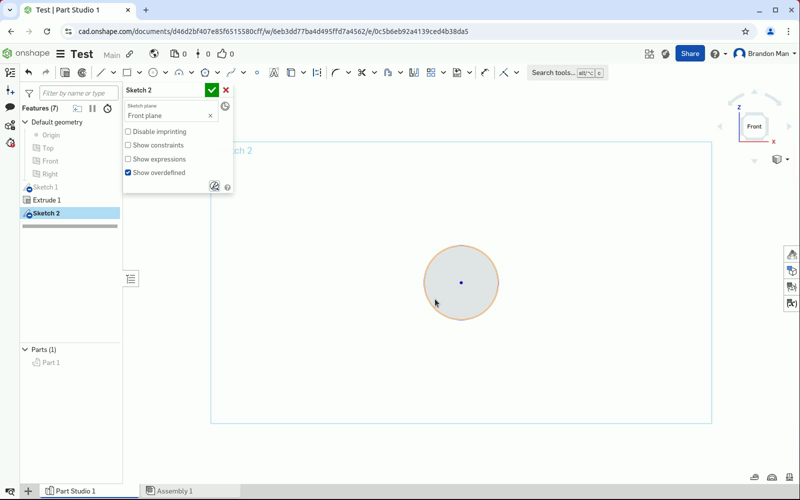
click(435, 298)
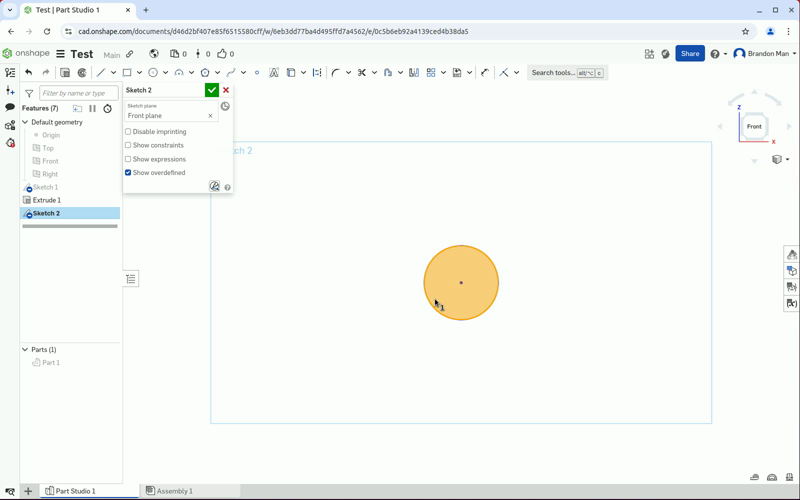
mouse_move(73, 352)
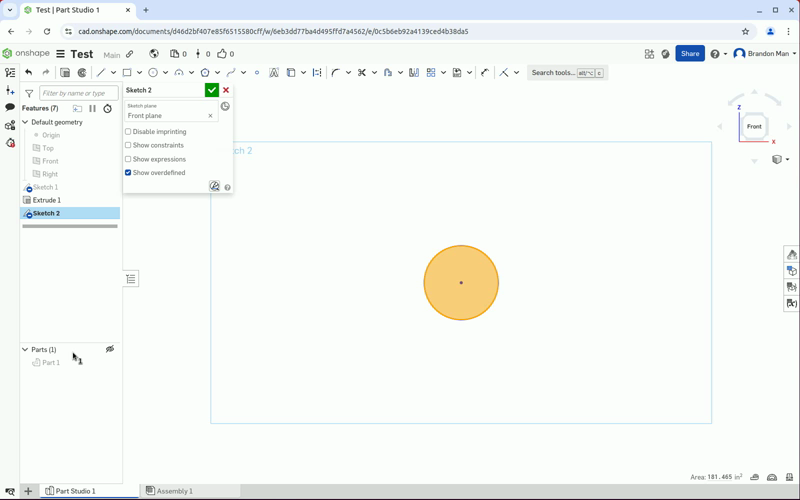
key(shift+y)
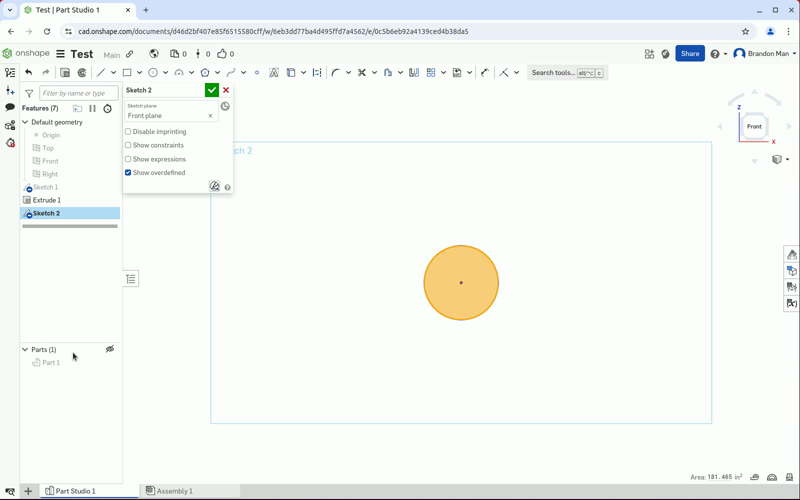
key(shift+e)
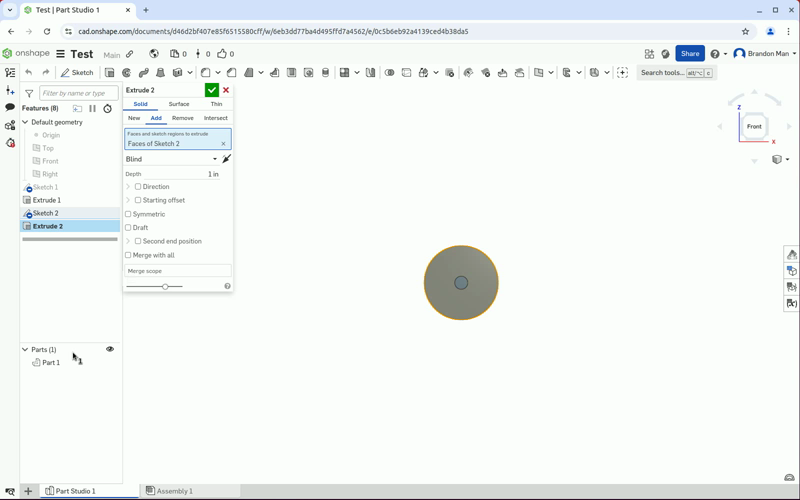
mouse_move(143, 106)
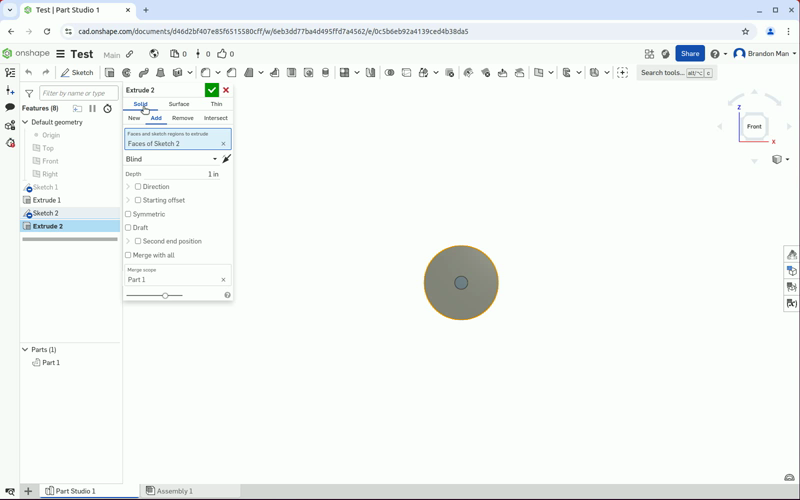
click(143, 106)
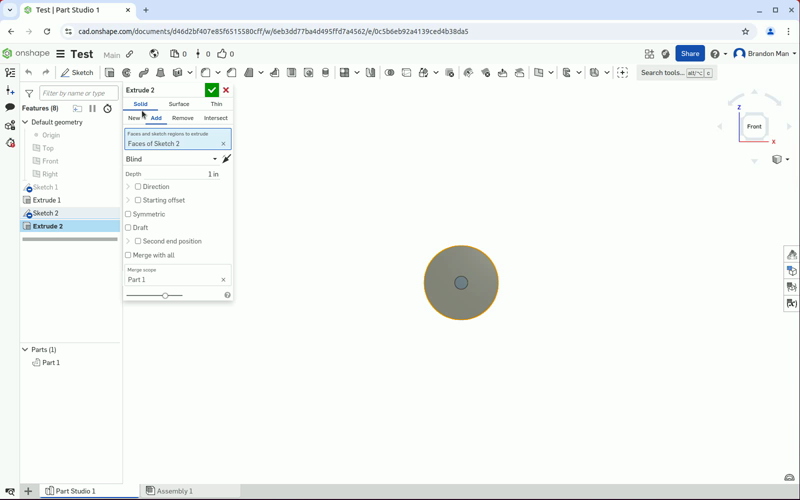
mouse_move(137, 120)
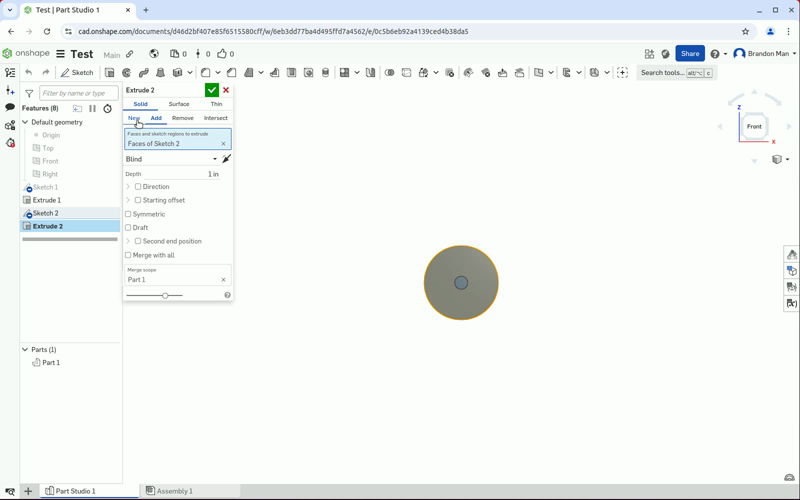
click(137, 120)
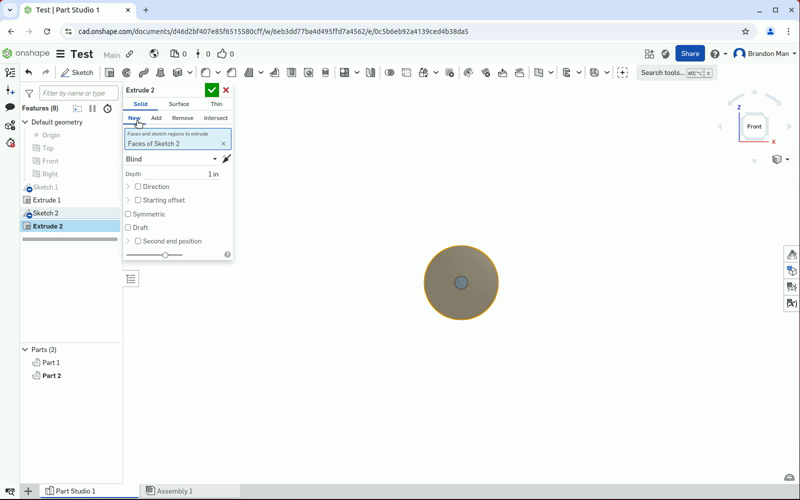
key(tab, 4)
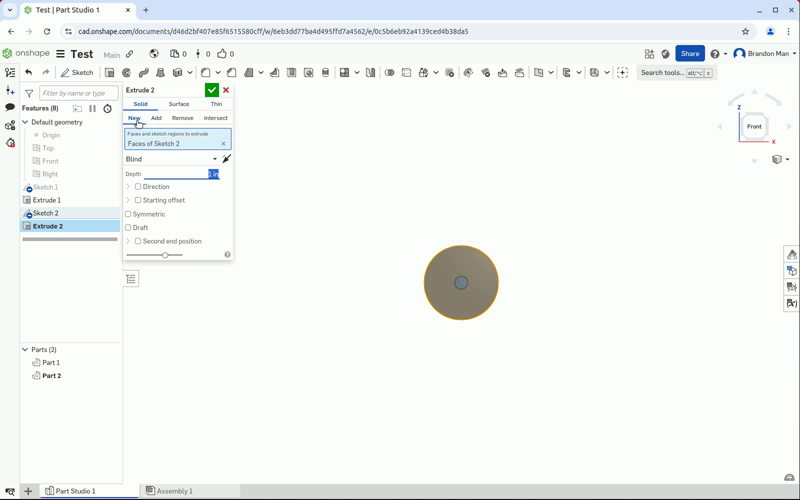
text(0.722)
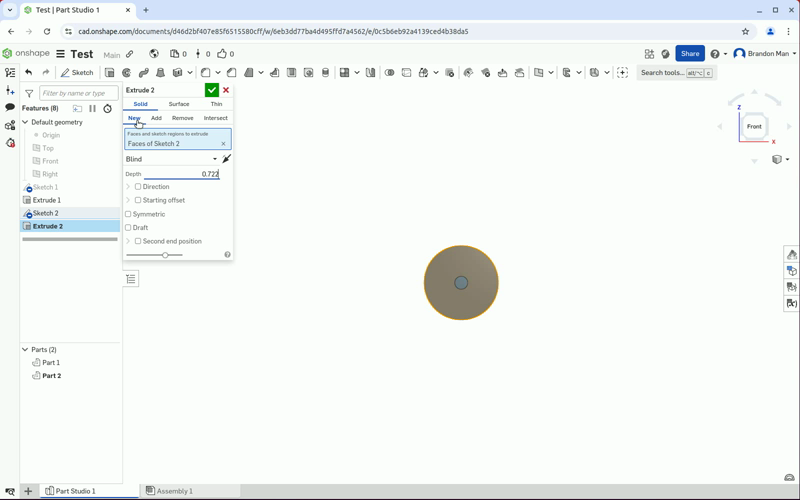
key(enter)
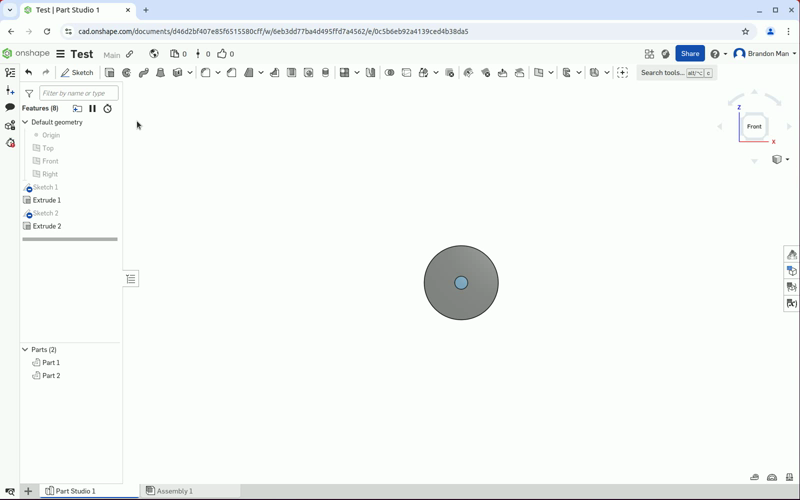
key(shift+h)
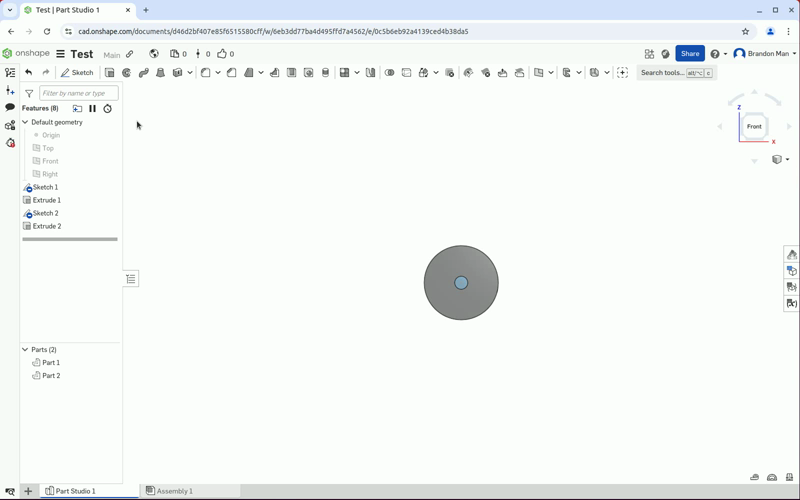
key(shift+h)
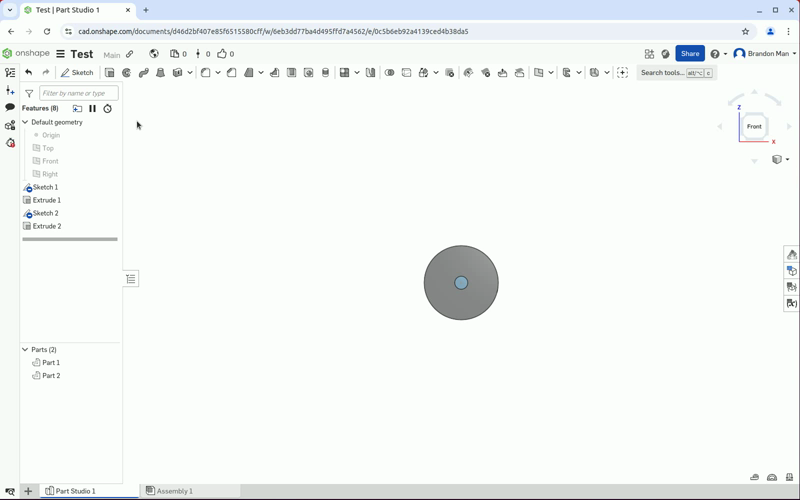
key(shift+7)
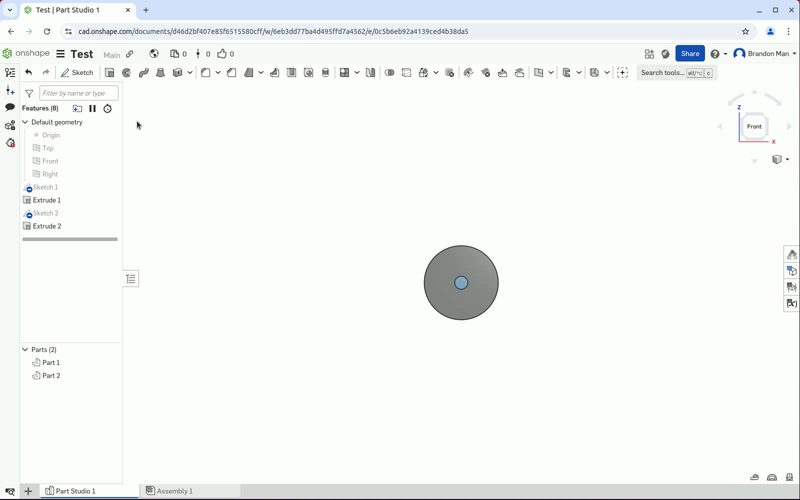
key(left, 2)
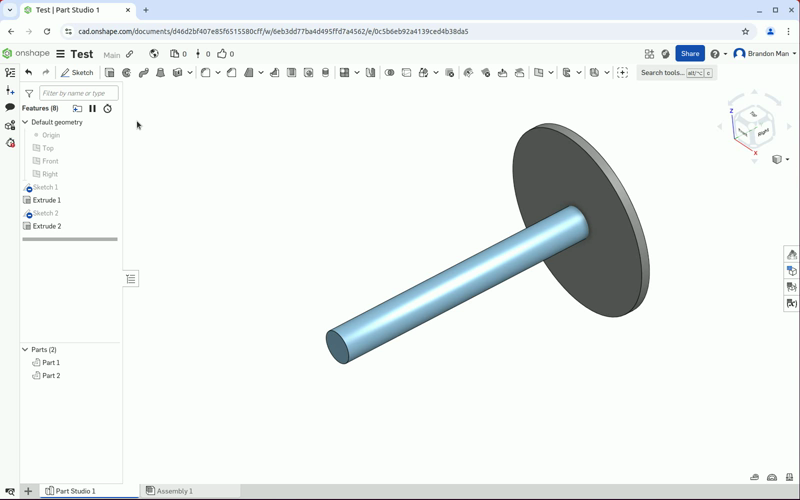
key(down, 2)
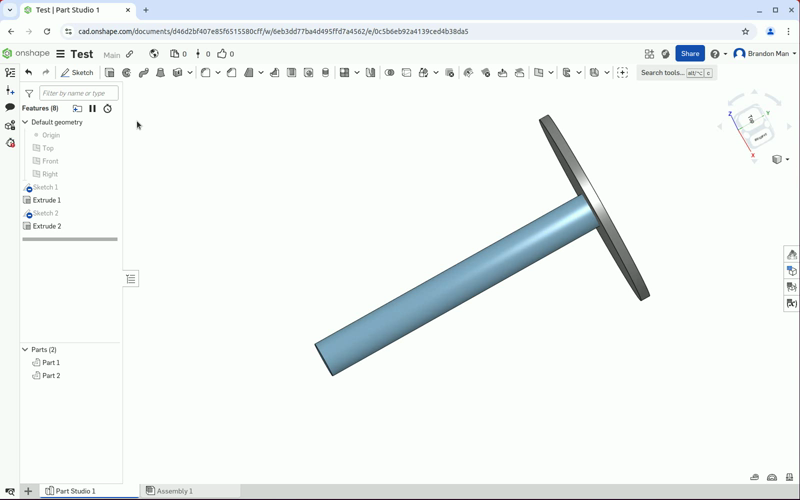
key(up, 2)
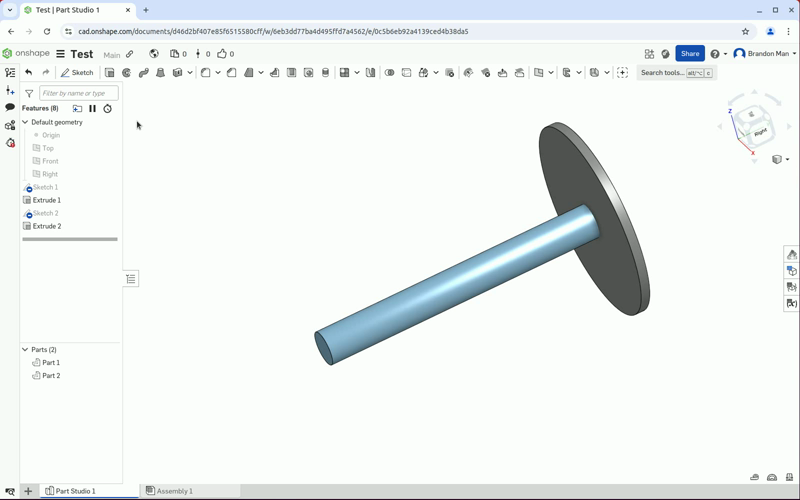
key(right, 2)
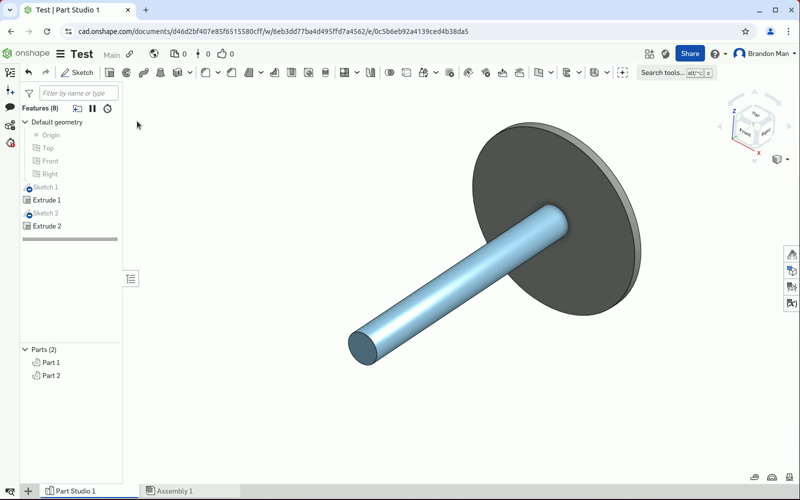
mouse_move(73, 189)
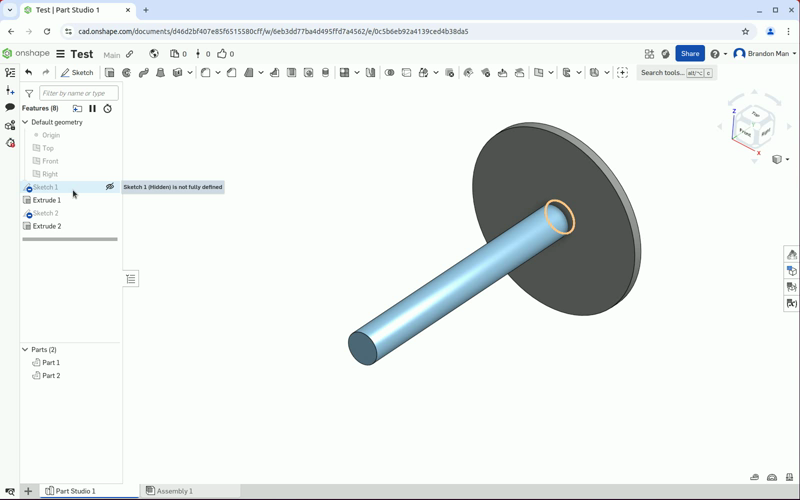
click(73, 189)